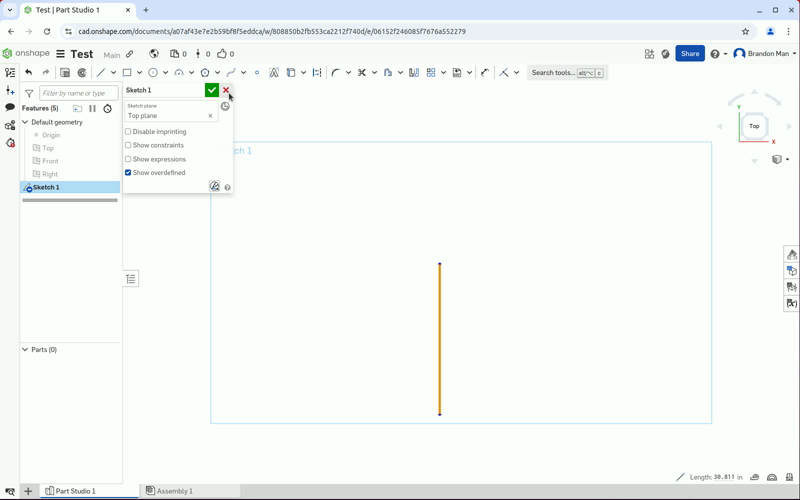
key(shift+h)
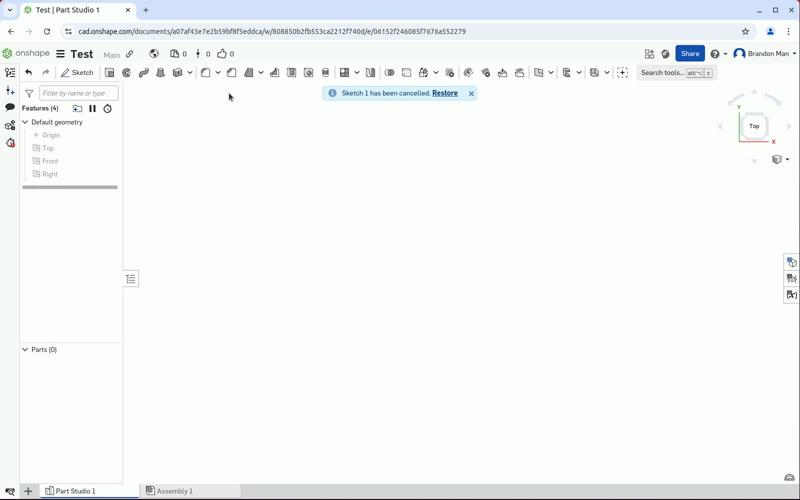
mouse_move(73, 352)
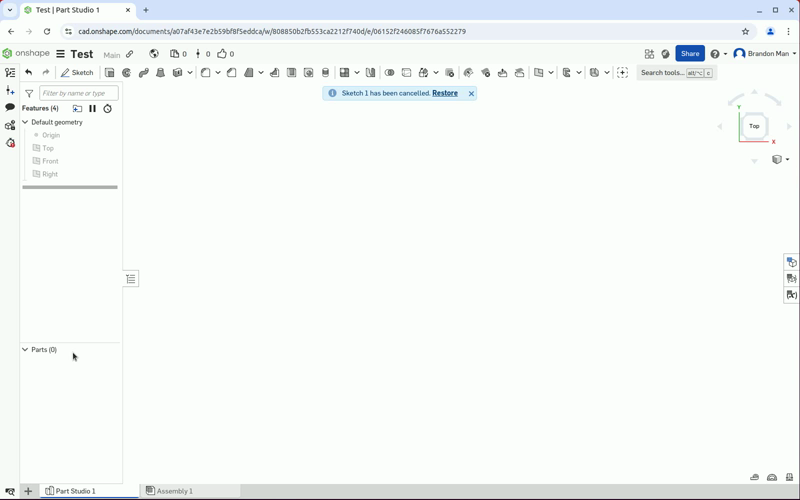
key(y)
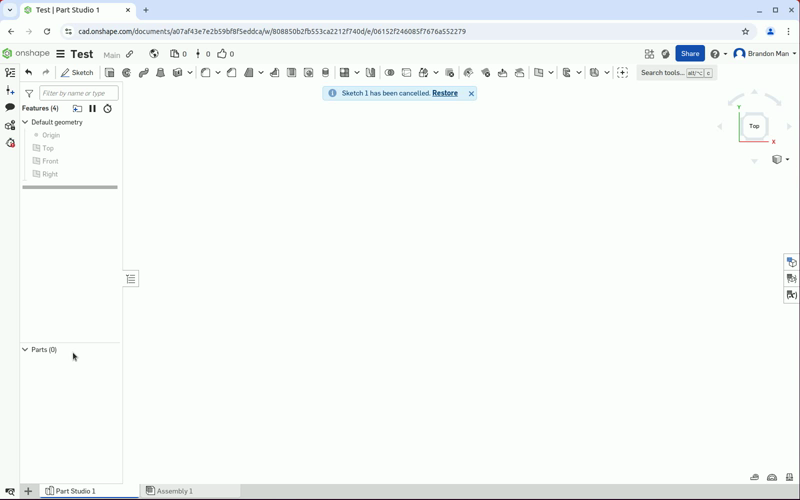
key(shift+p)
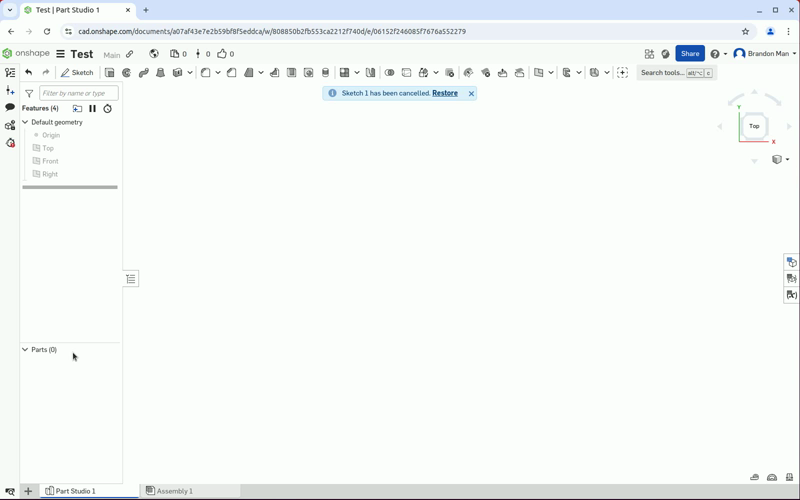
key(space)
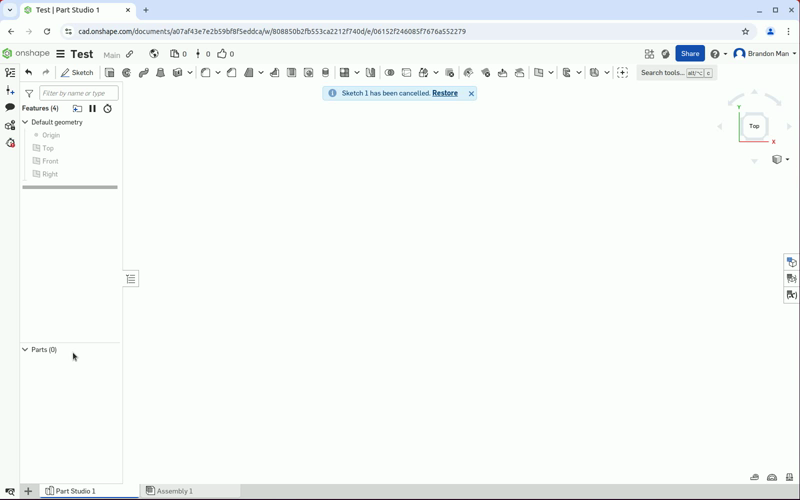
key_down(shift)
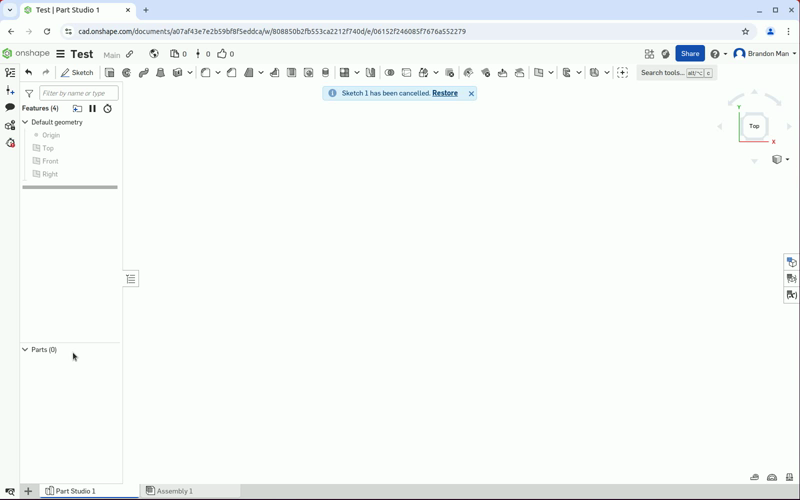
key(up)
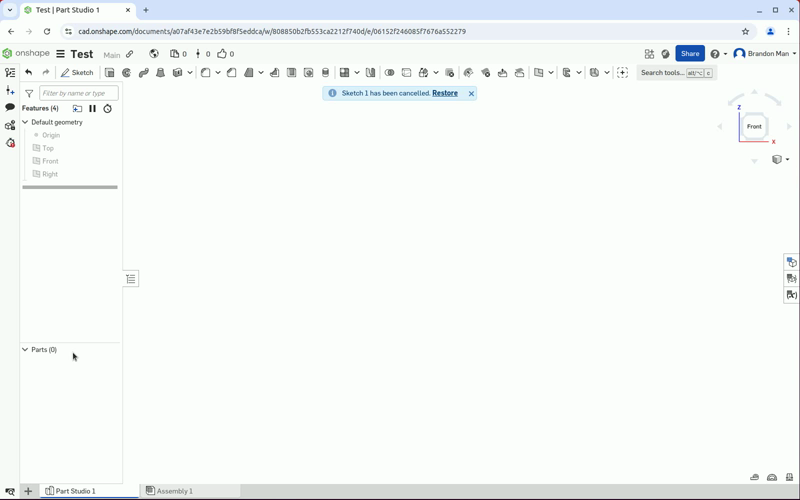
key_up(shift)
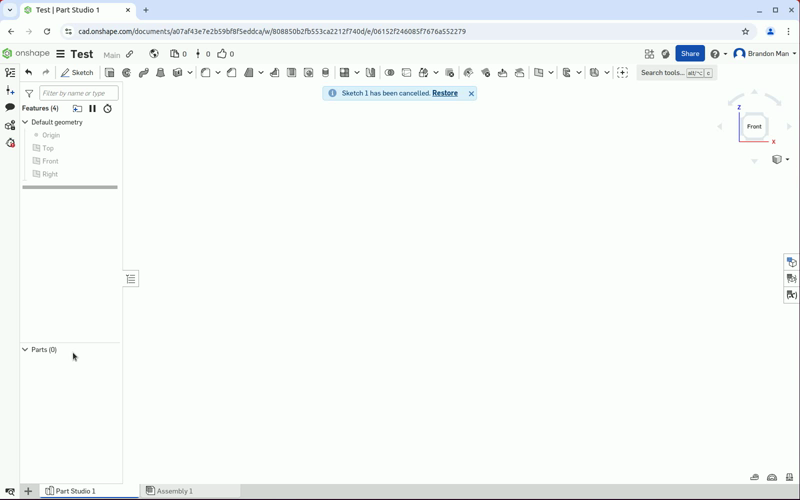
mouse_move(73, 352)
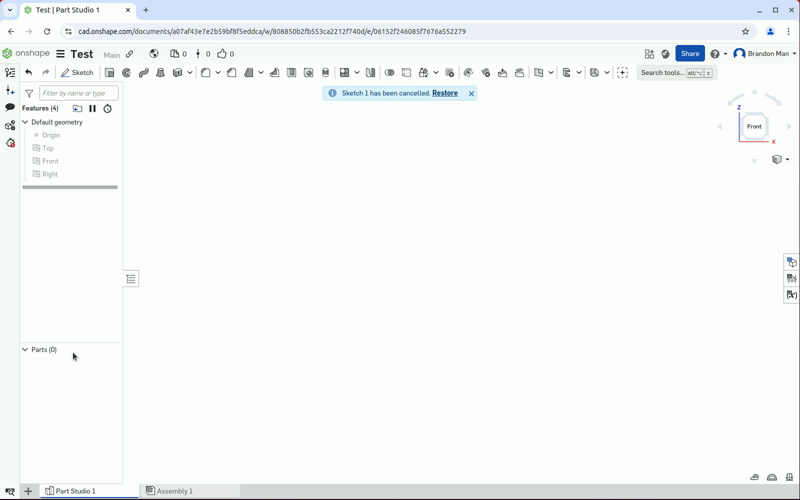
key(shift+y)
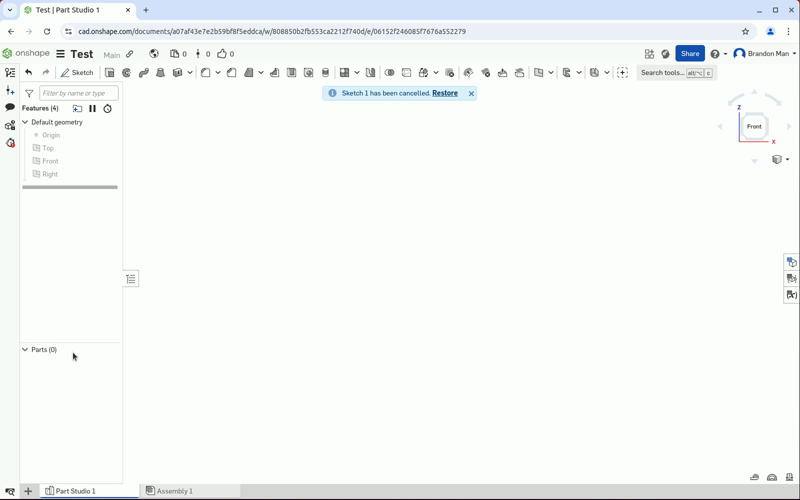
key(shift+s)
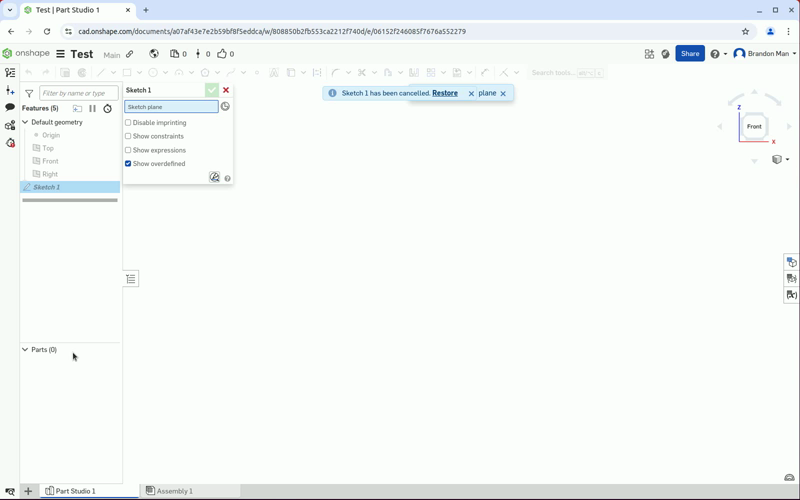
mouse_move(73, 163)
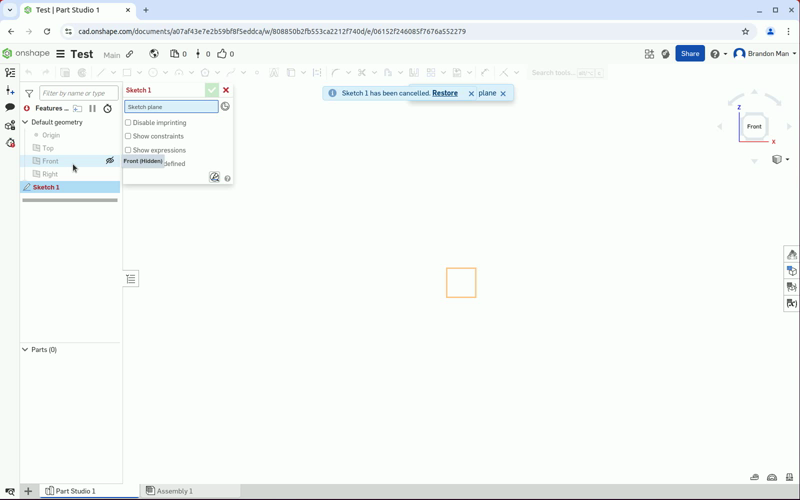
click(73, 163)
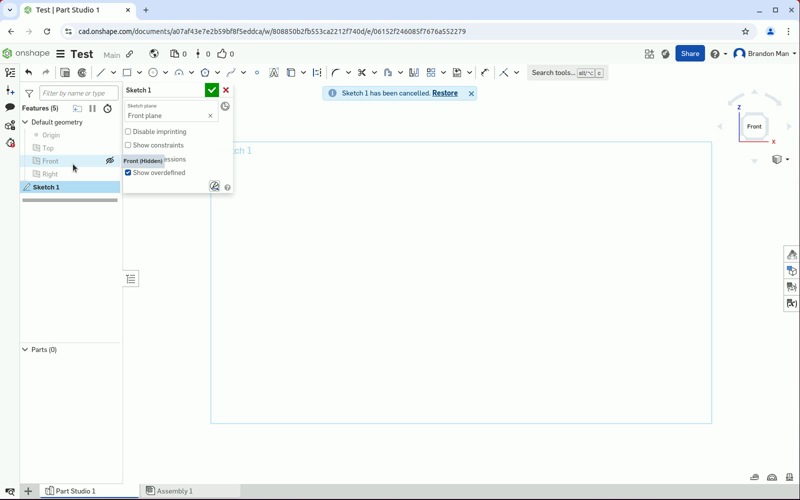
mouse_move(73, 352)
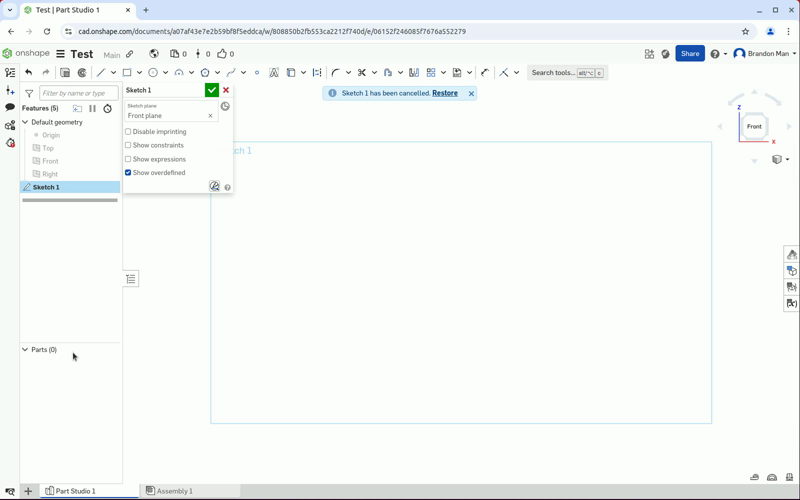
key(y)
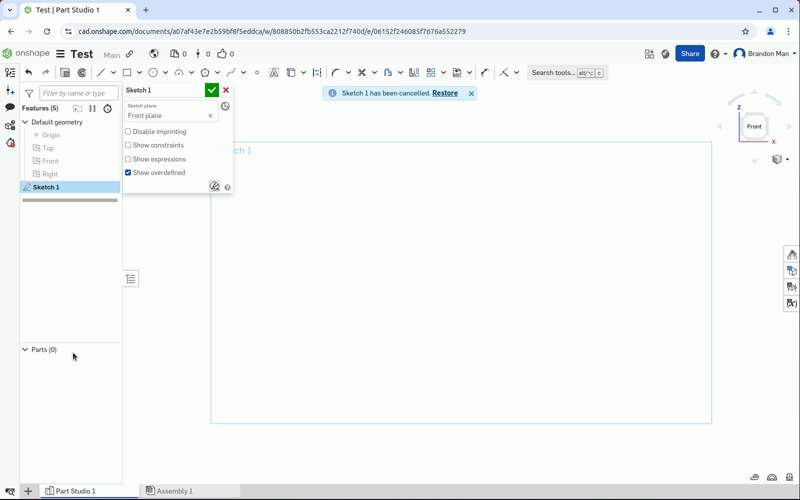
key(c)
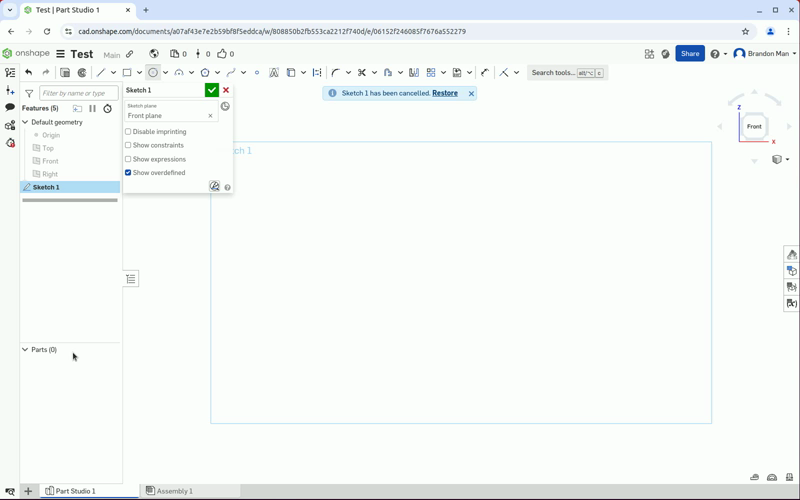
key_down(shift)
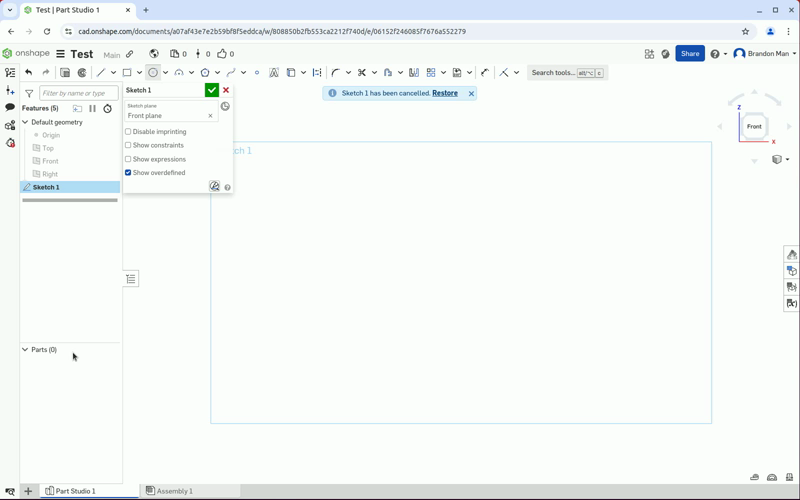
mouse_move(461, 282)
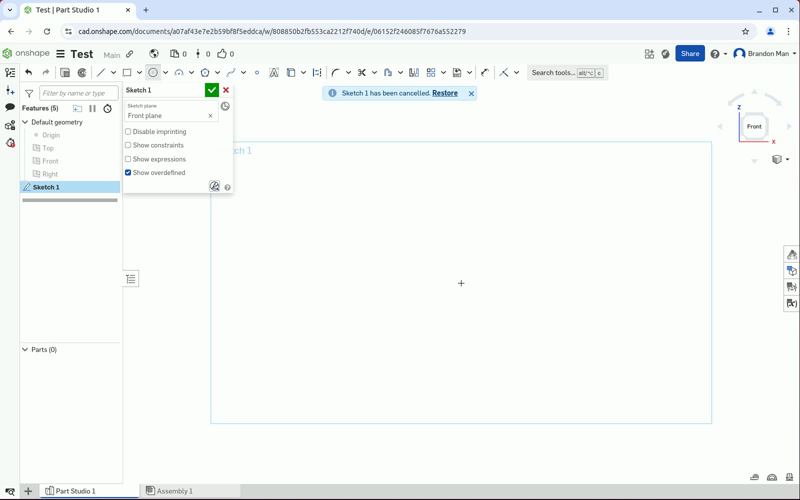
click(461, 282)
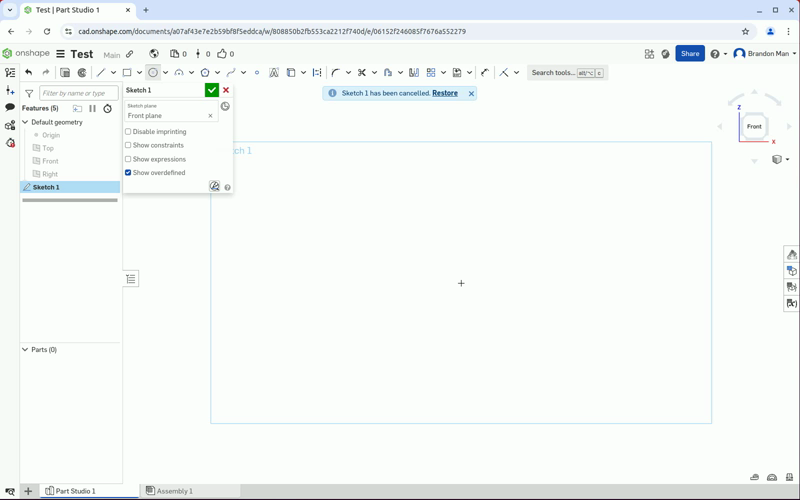
key_up(shift)
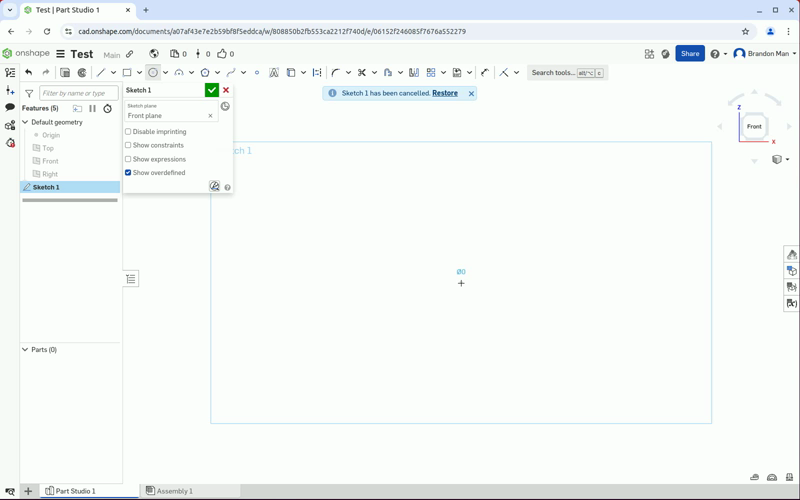
mouse_move(484, 282)
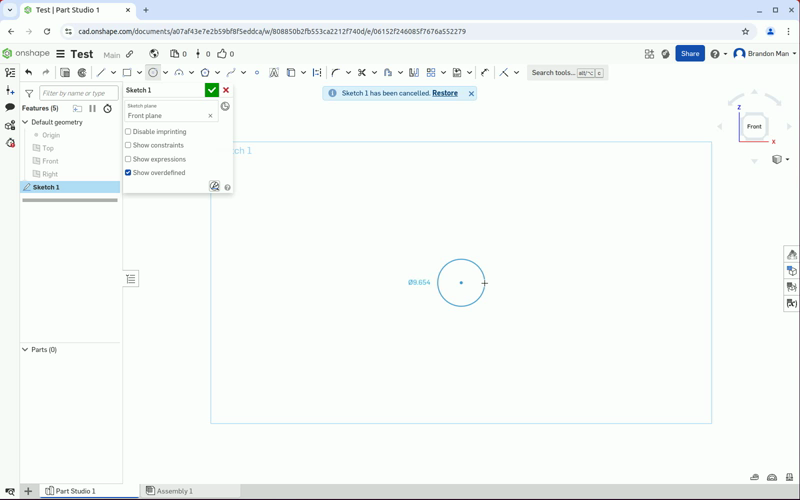
click(484, 282)
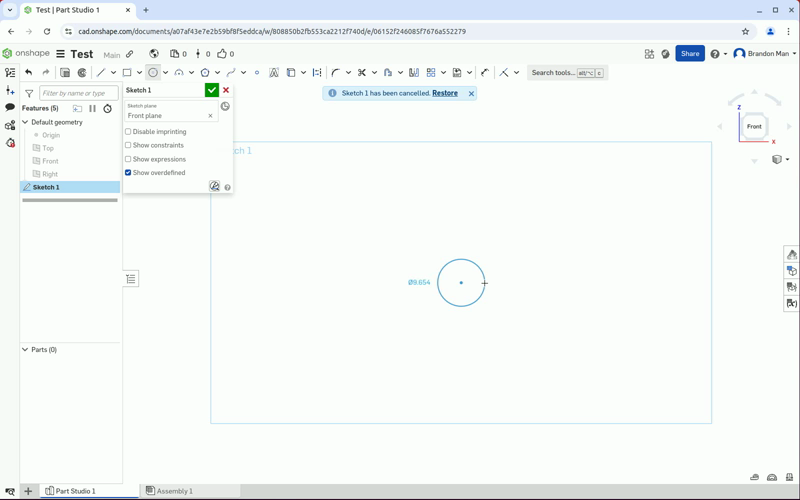
key(esc)
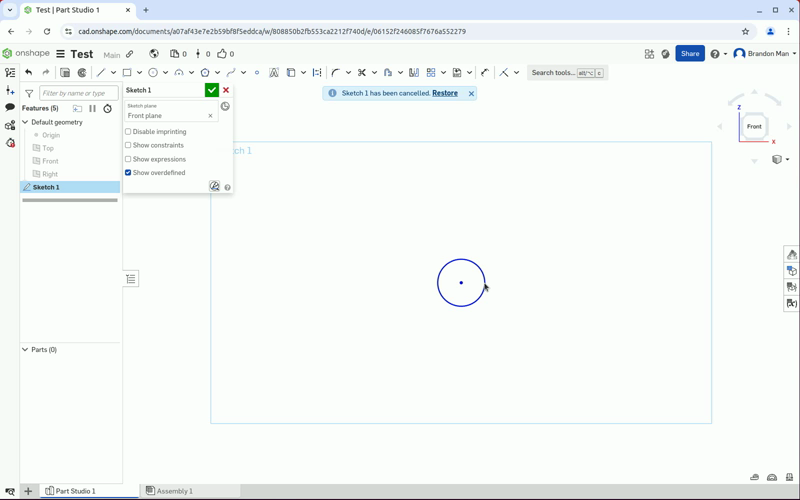
key(c)
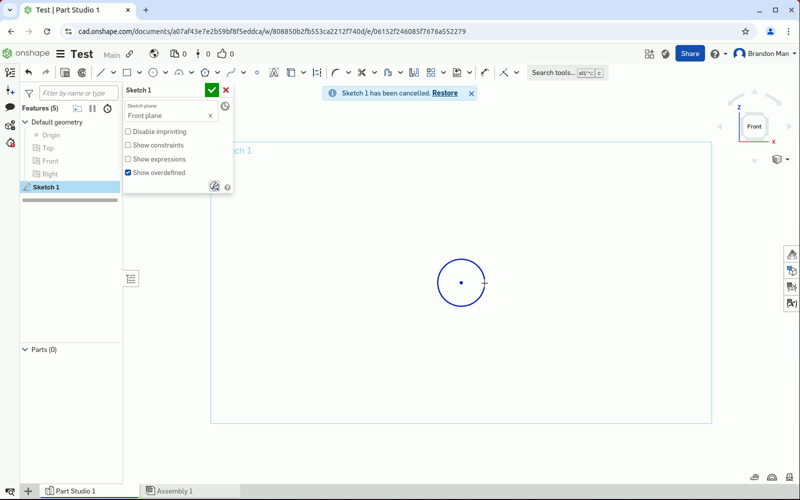
key_down(shift)
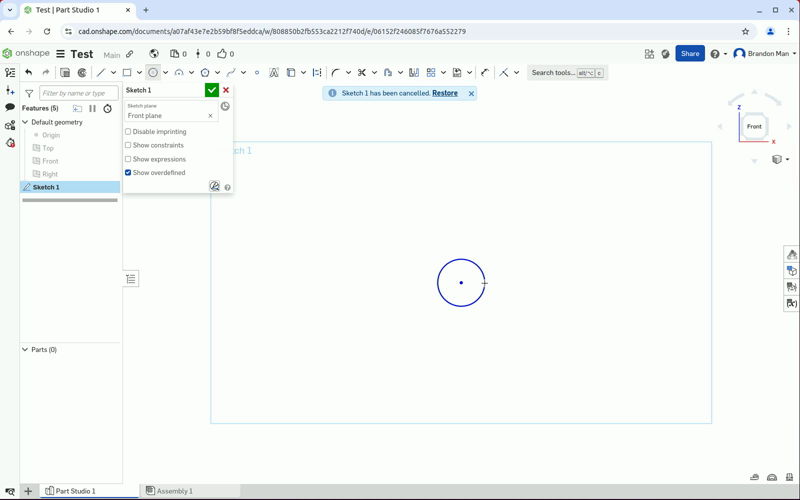
mouse_move(461, 282)
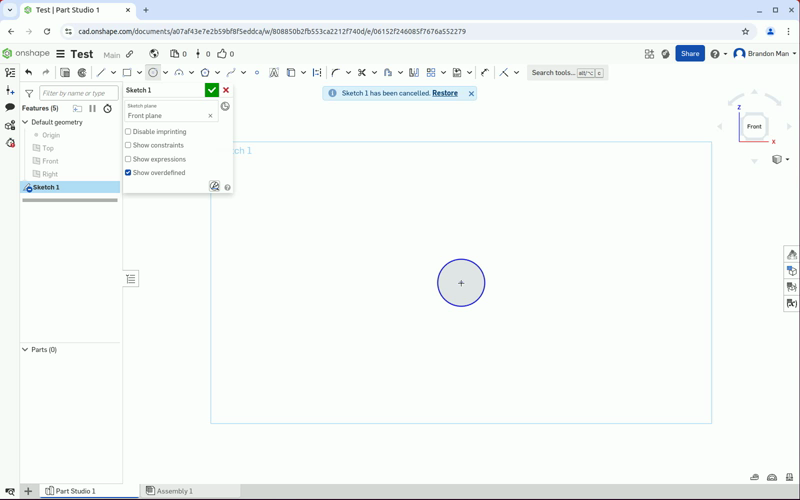
click(461, 282)
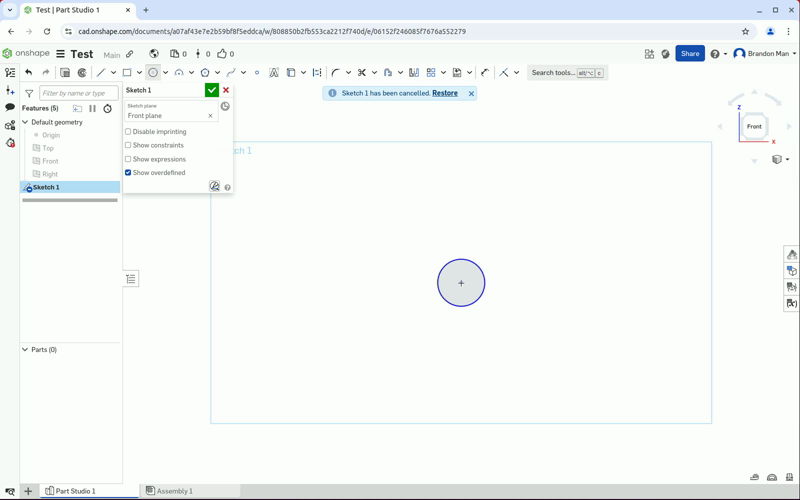
key_up(shift)
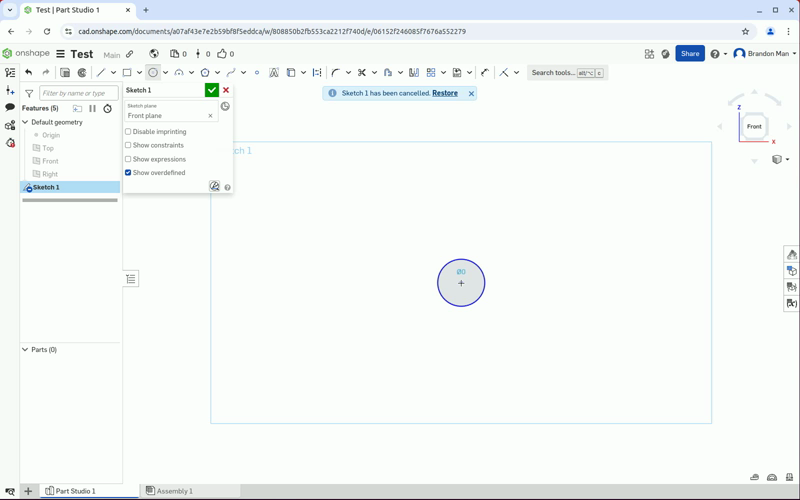
mouse_move(481, 282)
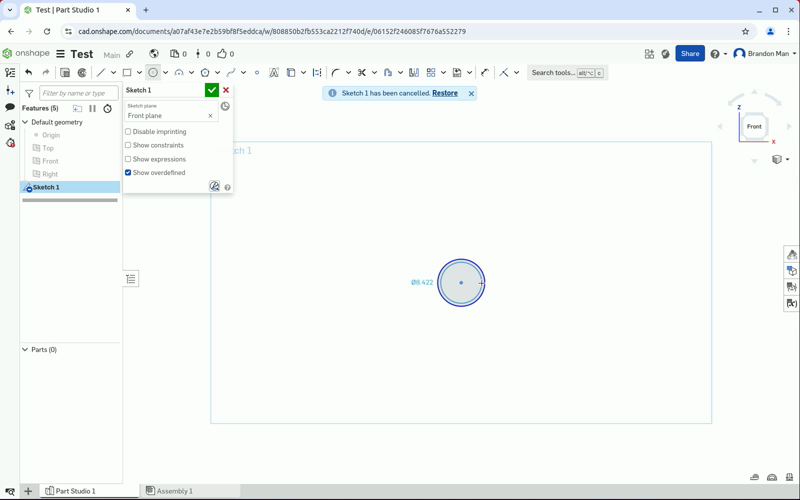
scroll(6)
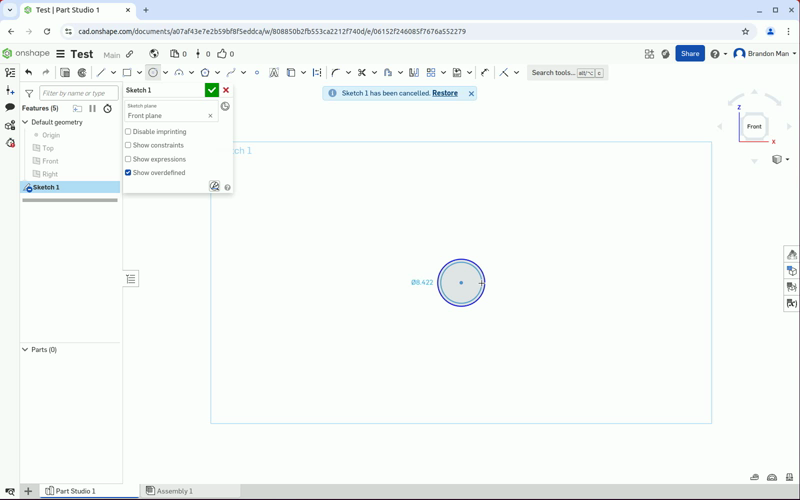
scroll(6)
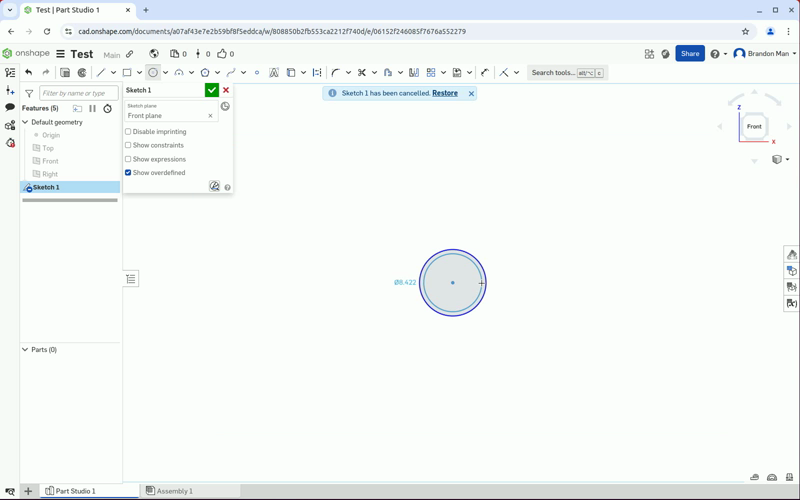
scroll(6)
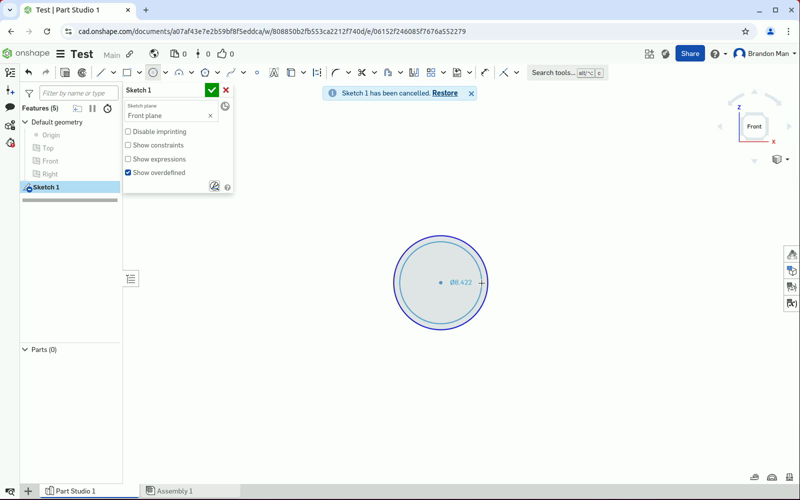
scroll(6)
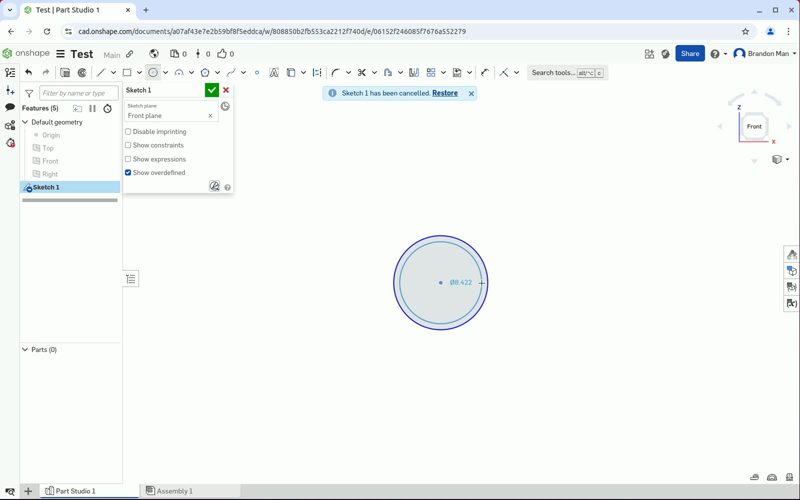
scroll(6)
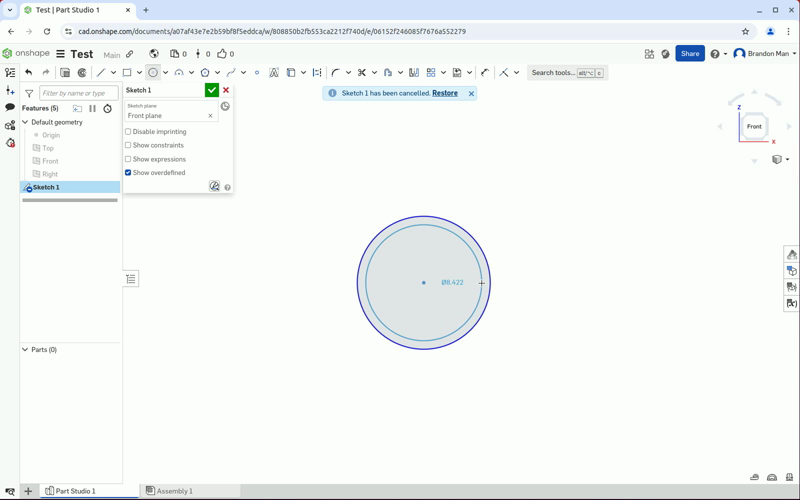
scroll(6)
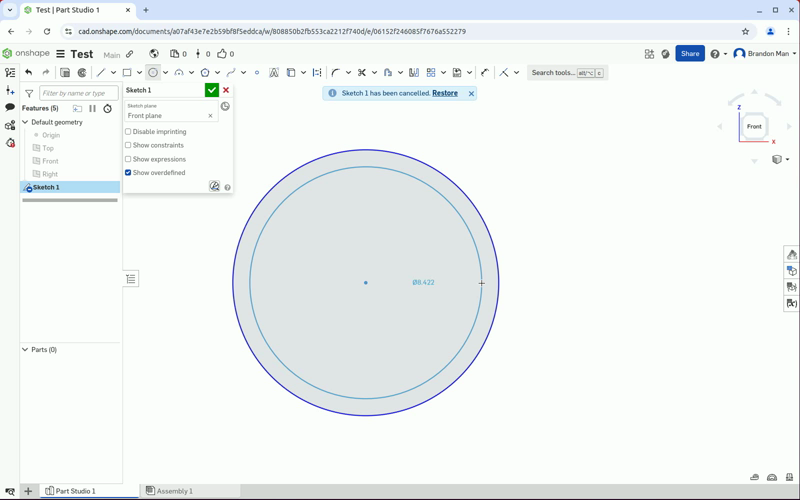
scroll(6)
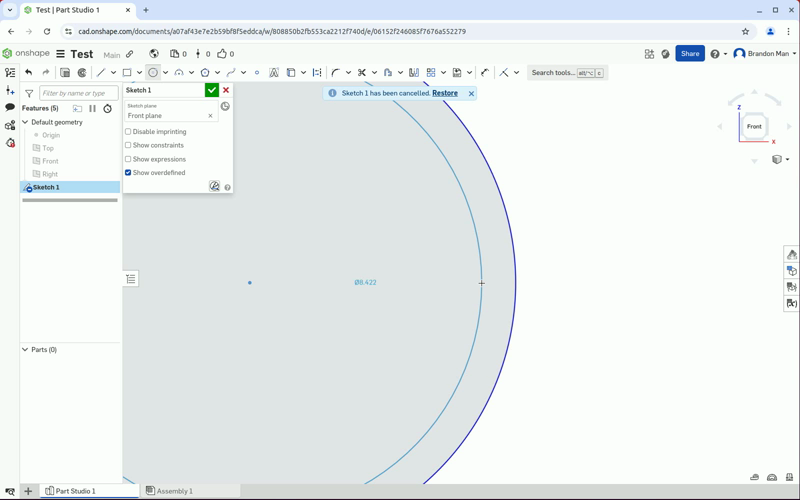
click(481, 282)
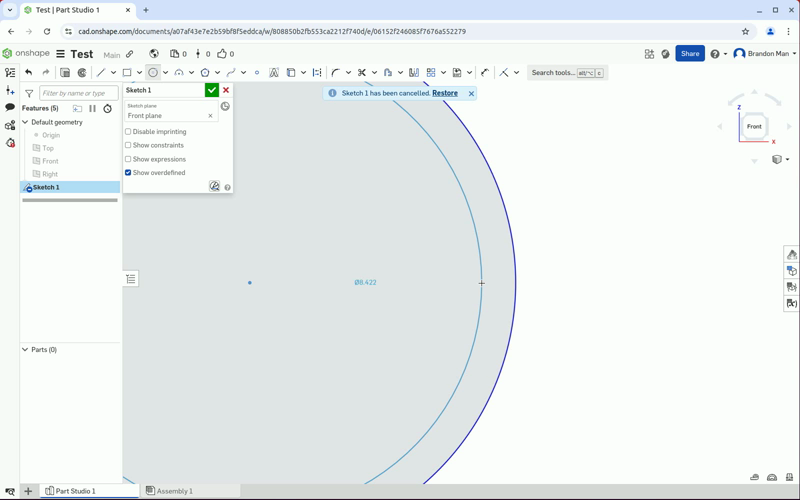
scroll(-6)
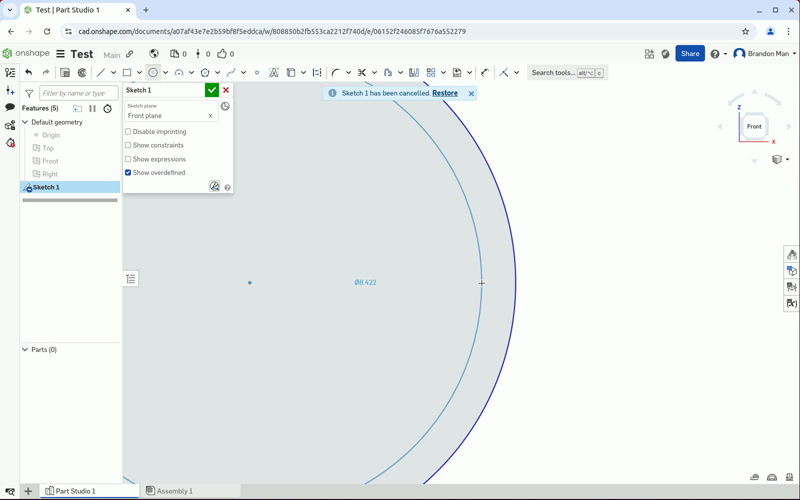
scroll(-6)
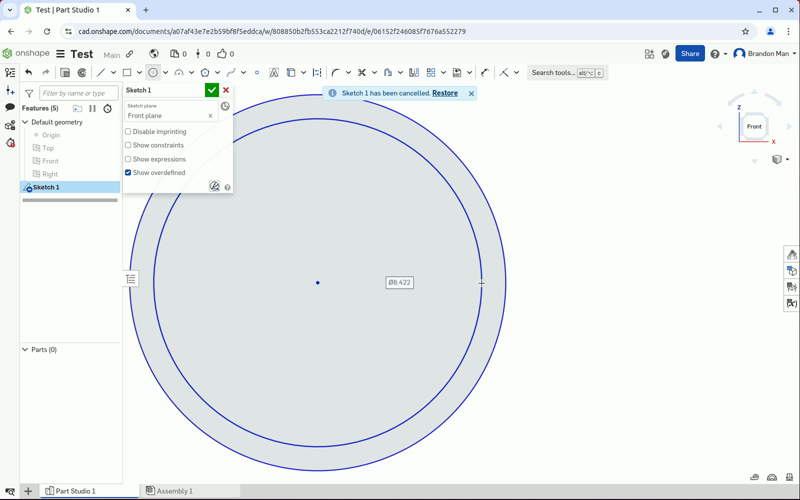
scroll(-6)
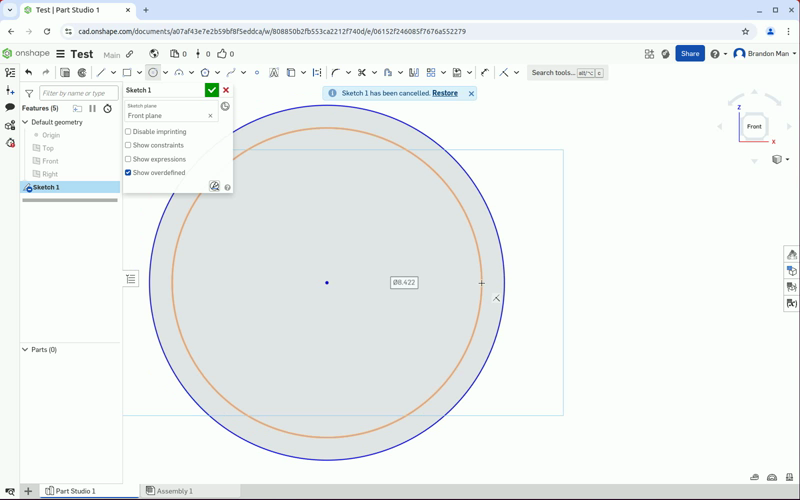
scroll(-6)
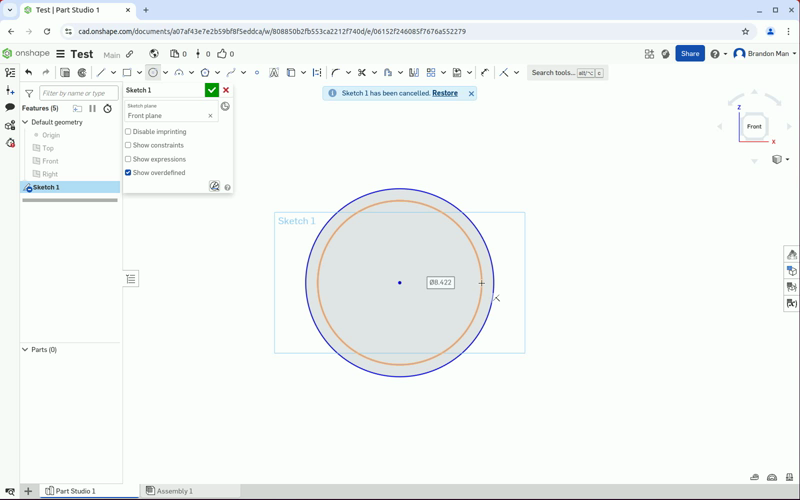
scroll(-6)
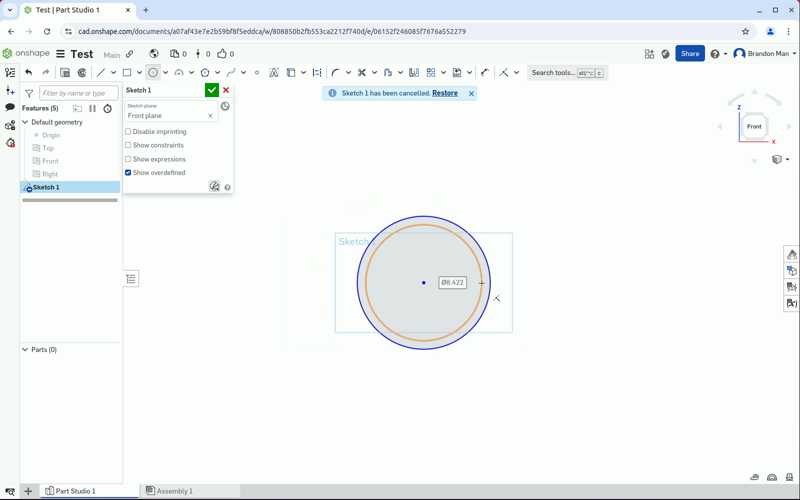
scroll(-6)
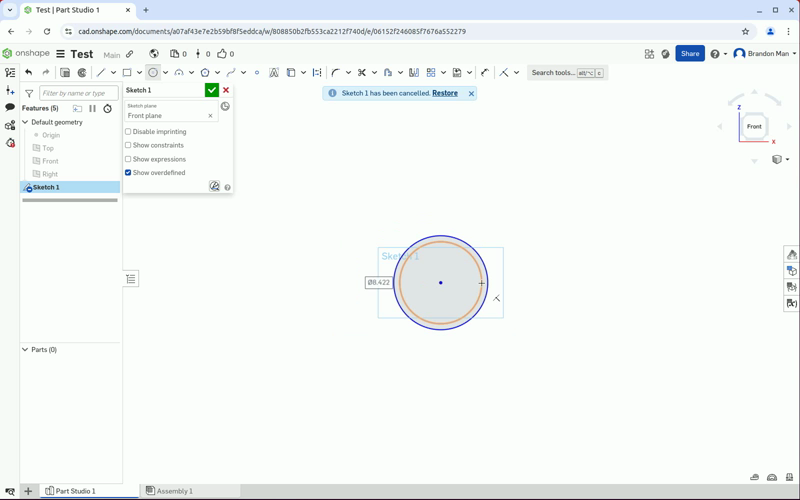
scroll(-6)
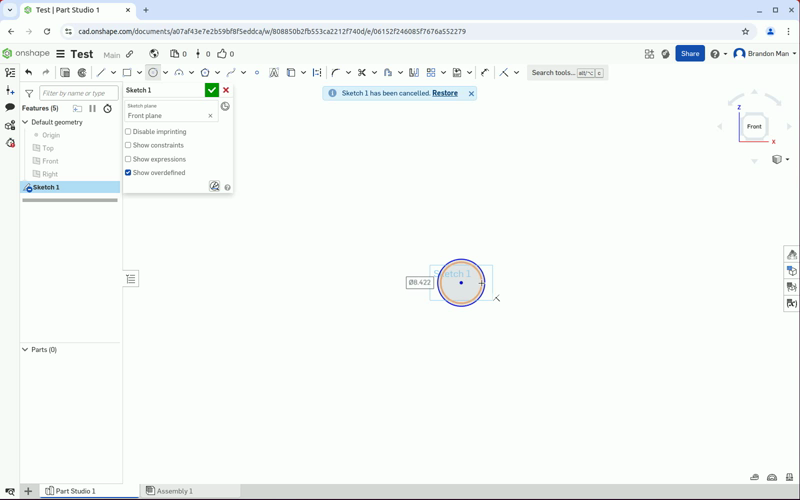
key(esc)
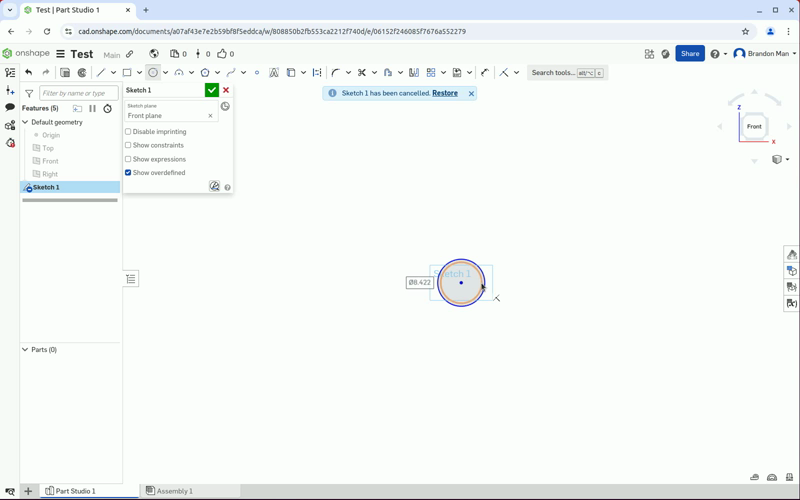
mouse_move(441, 277)
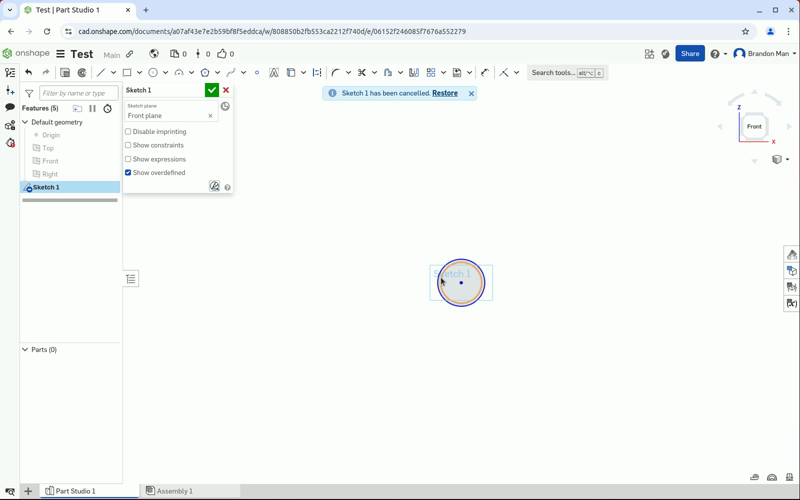
scroll(6)
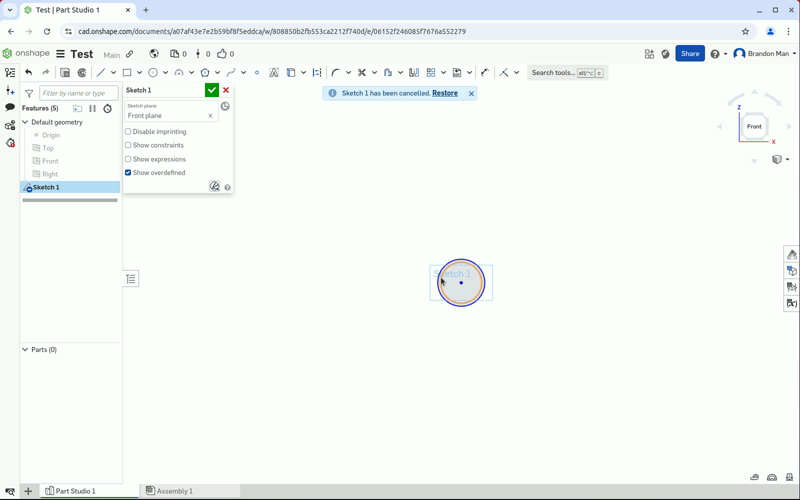
scroll(6)
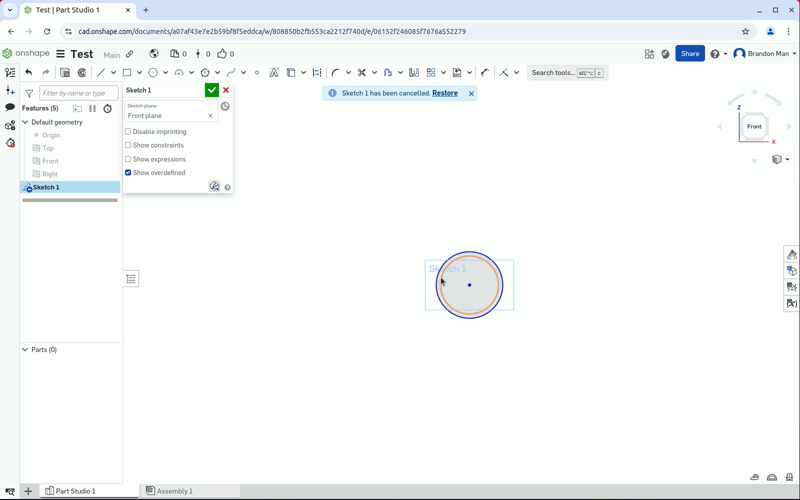
scroll(6)
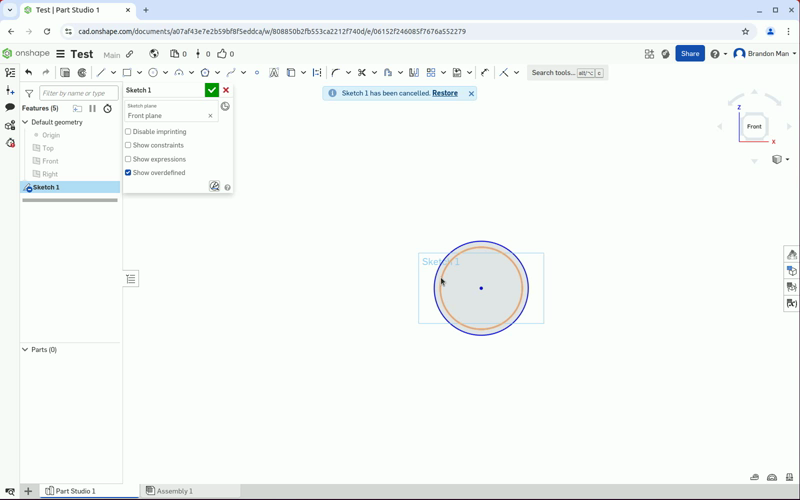
scroll(6)
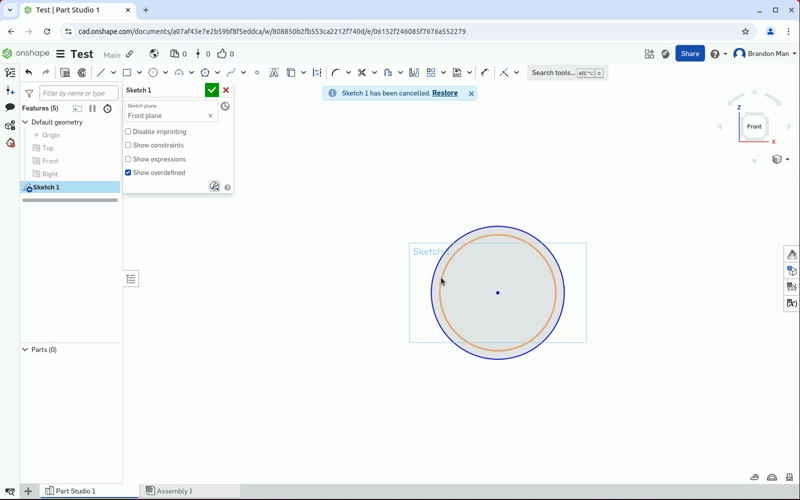
scroll(6)
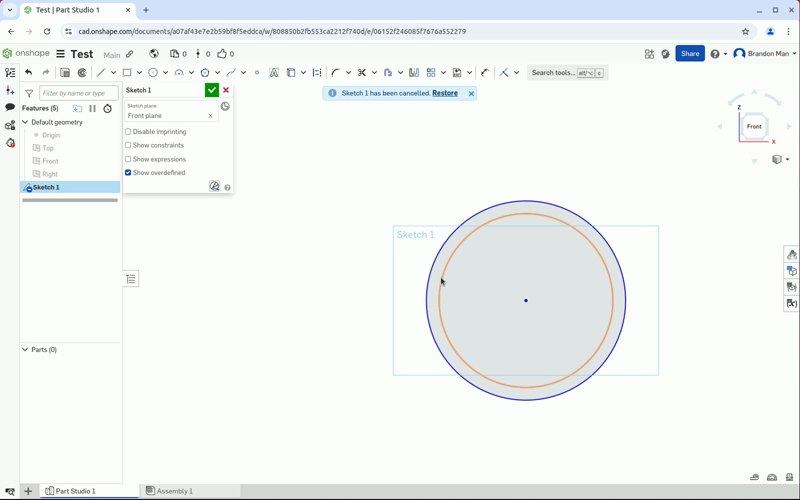
scroll(6)
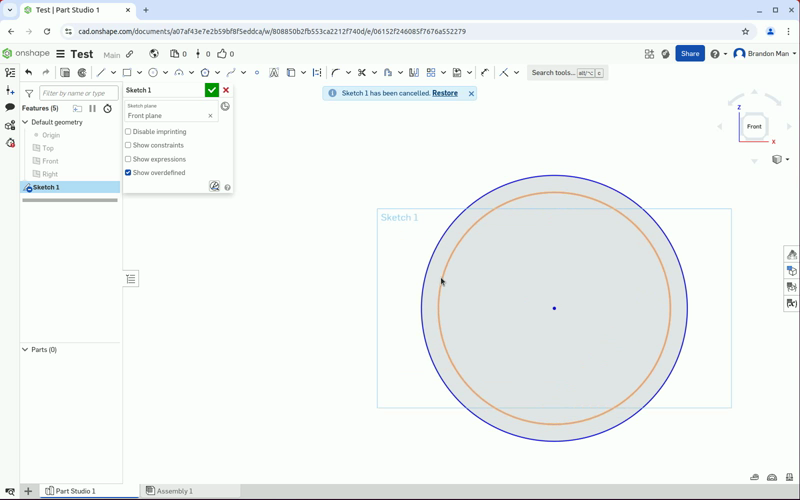
scroll(6)
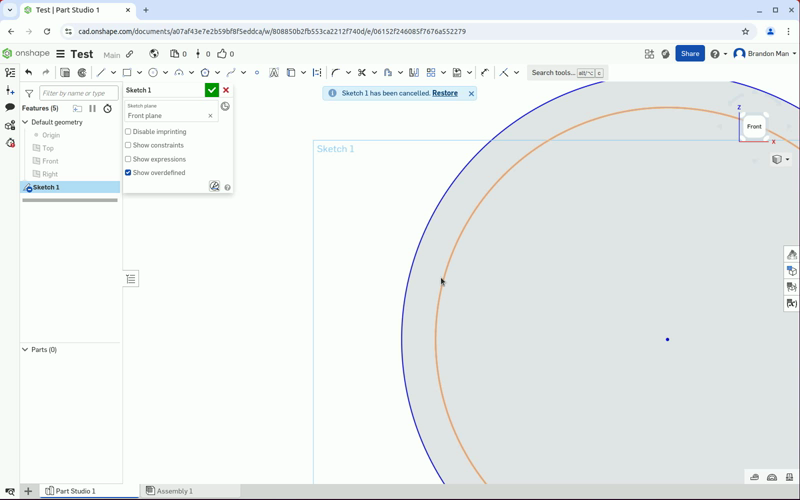
click(441, 277)
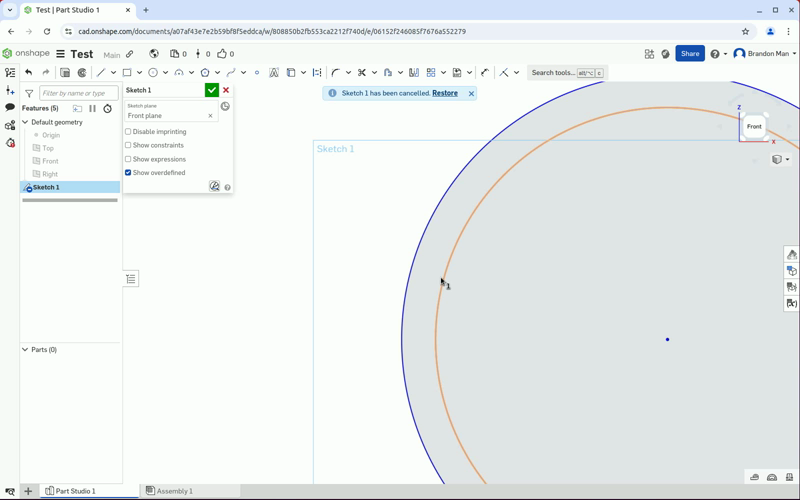
scroll(-6)
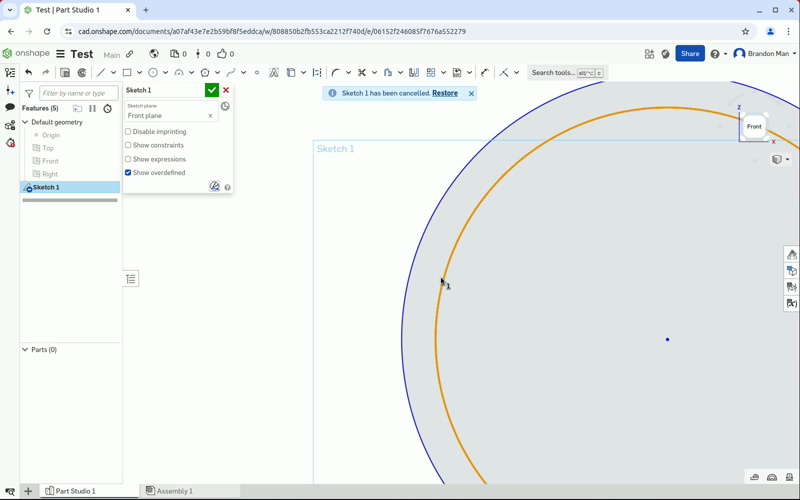
scroll(-6)
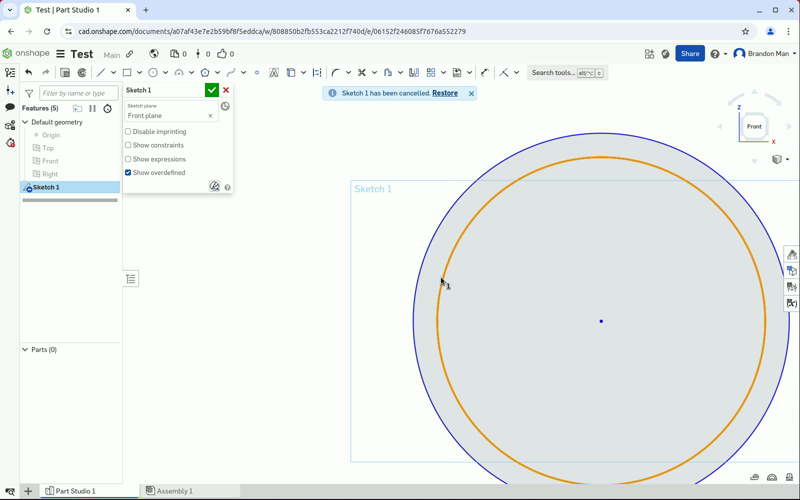
scroll(-6)
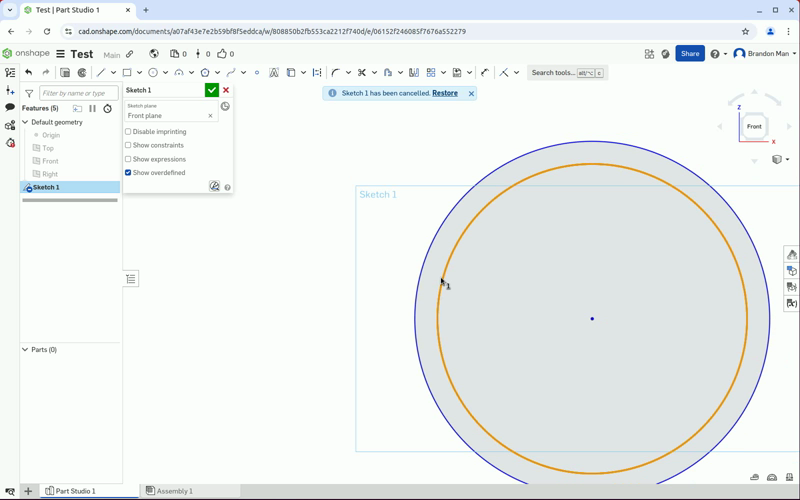
scroll(-6)
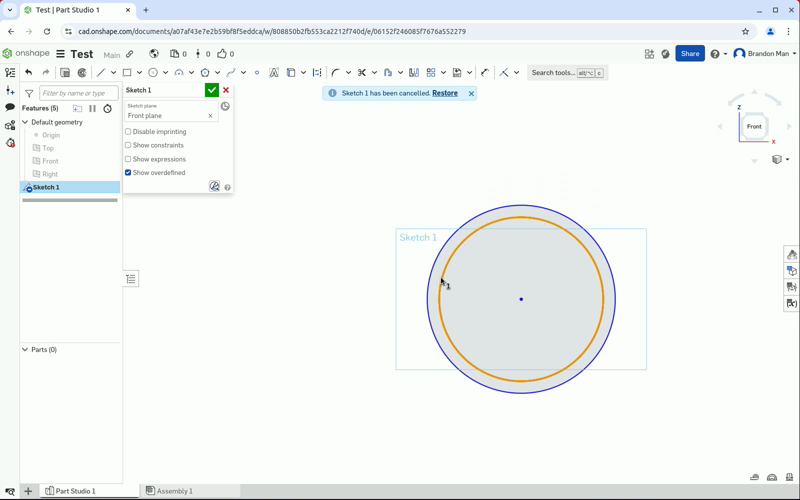
scroll(-6)
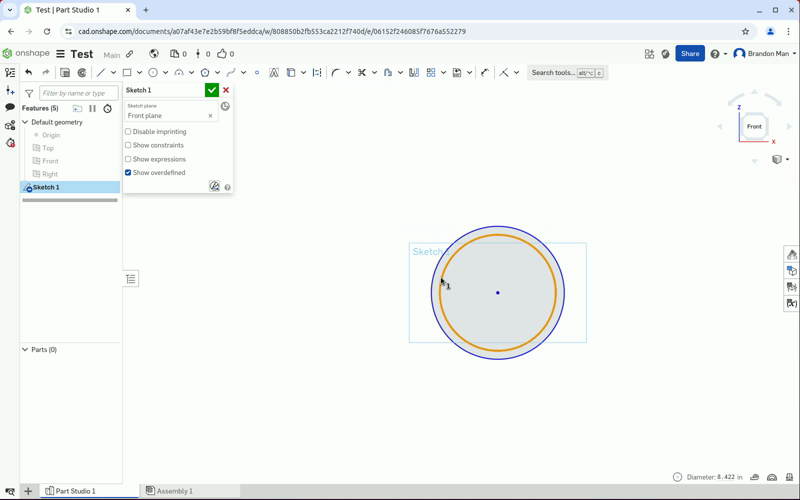
scroll(-6)
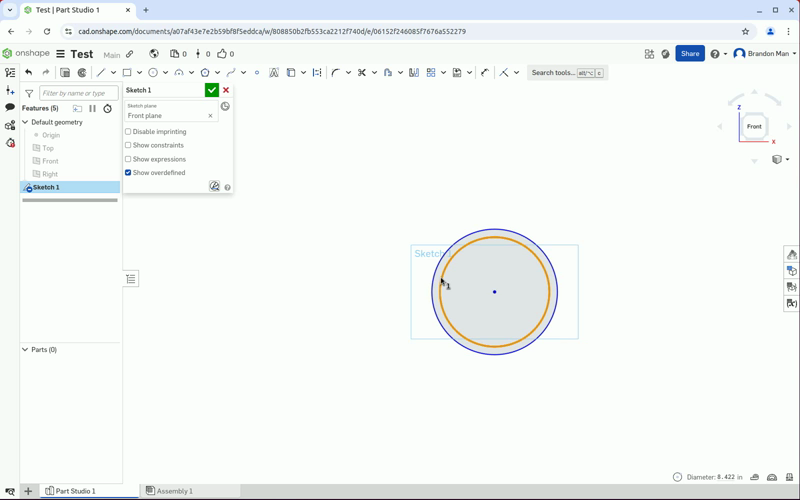
scroll(-6)
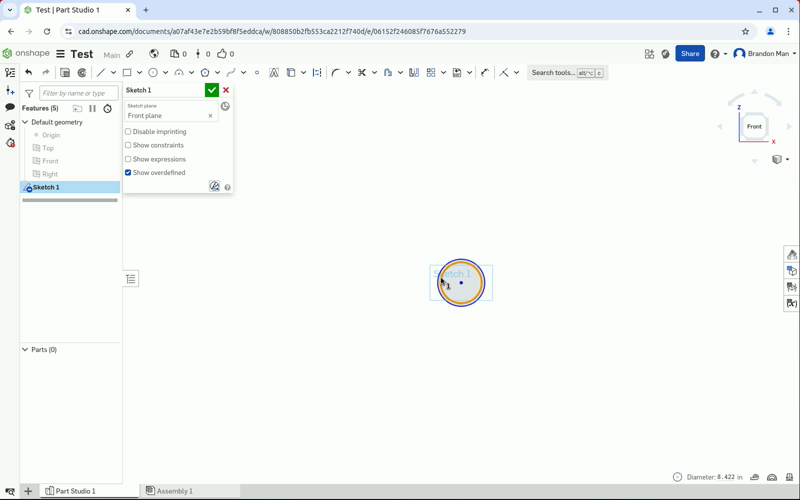
mouse_move(73, 352)
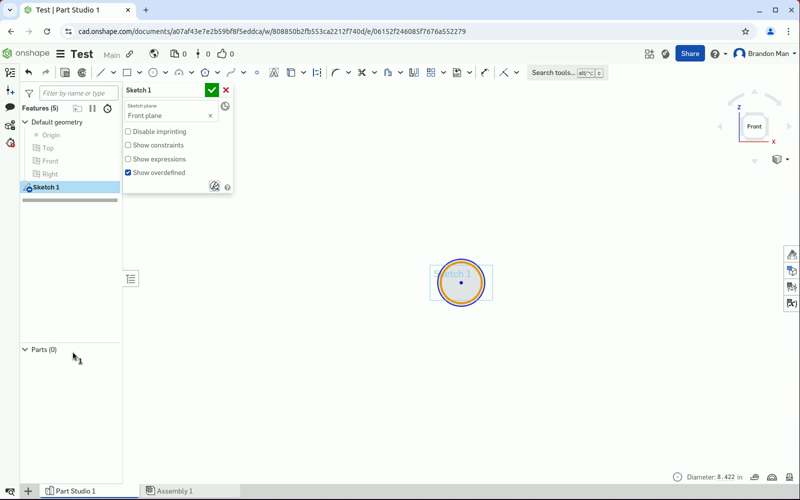
key(shift+y)
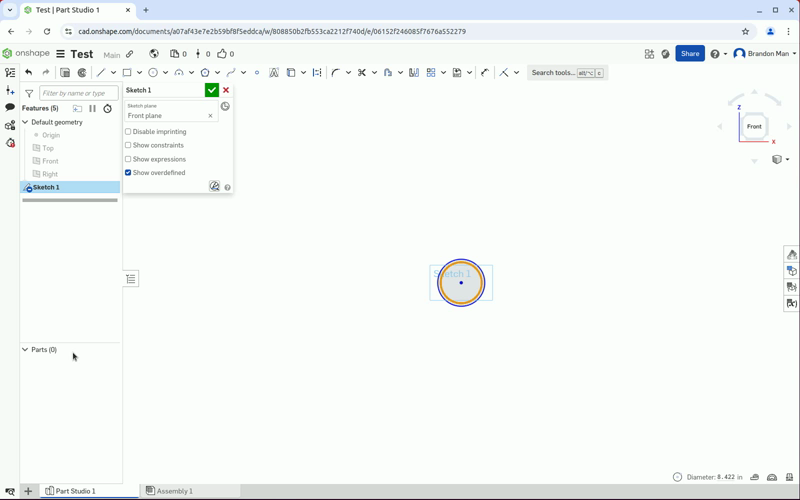
key(shift+e)
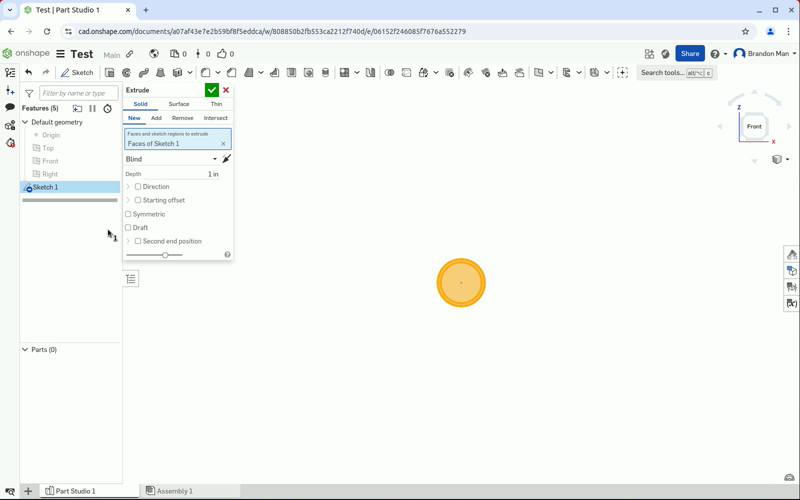
mouse_move(143, 106)
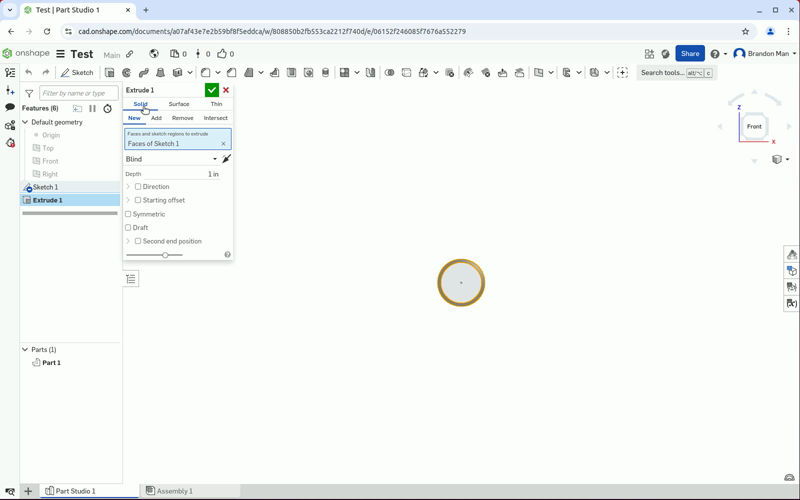
click(143, 106)
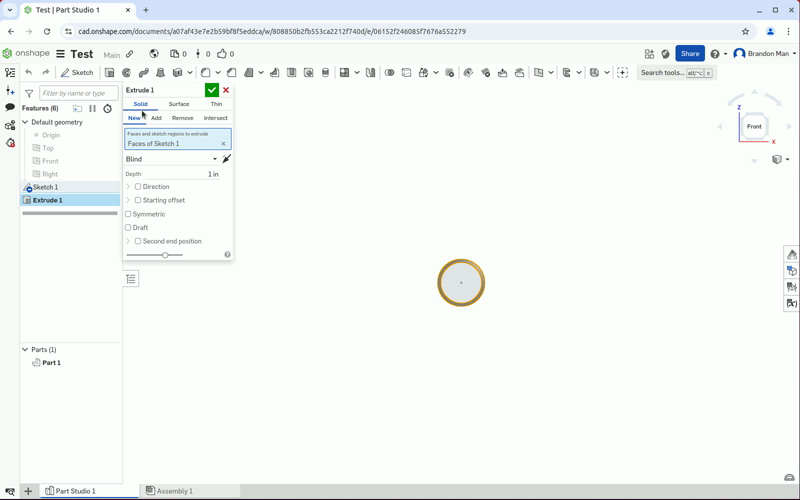
mouse_move(137, 120)
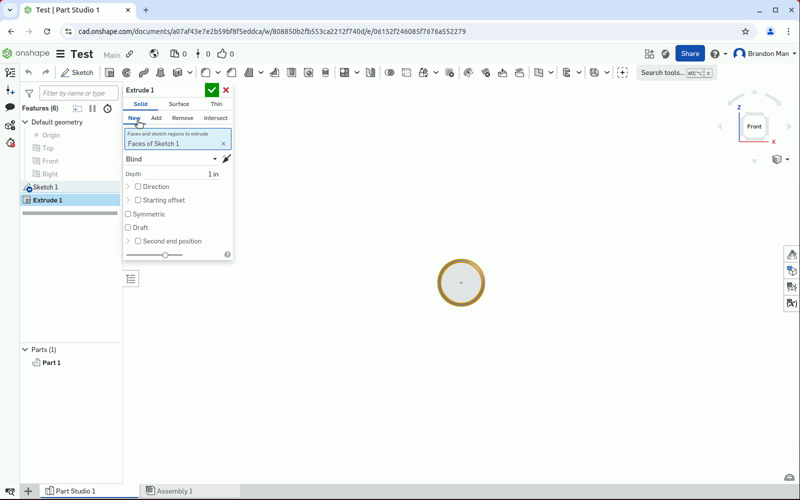
click(137, 120)
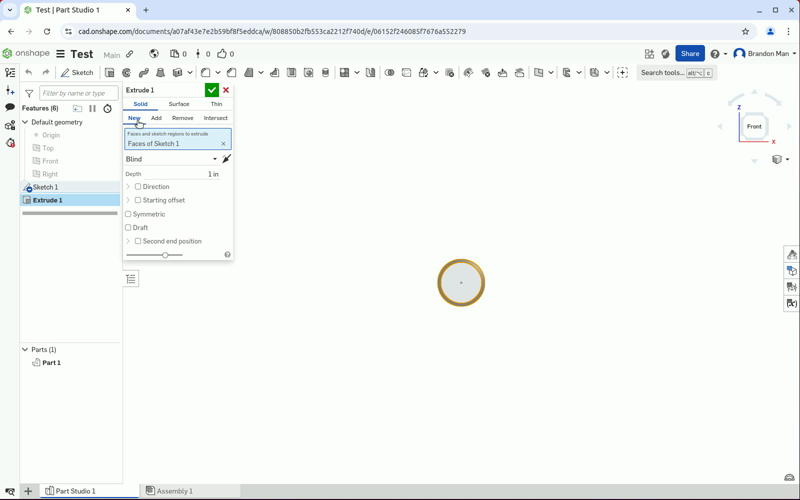
key(tab, 4)
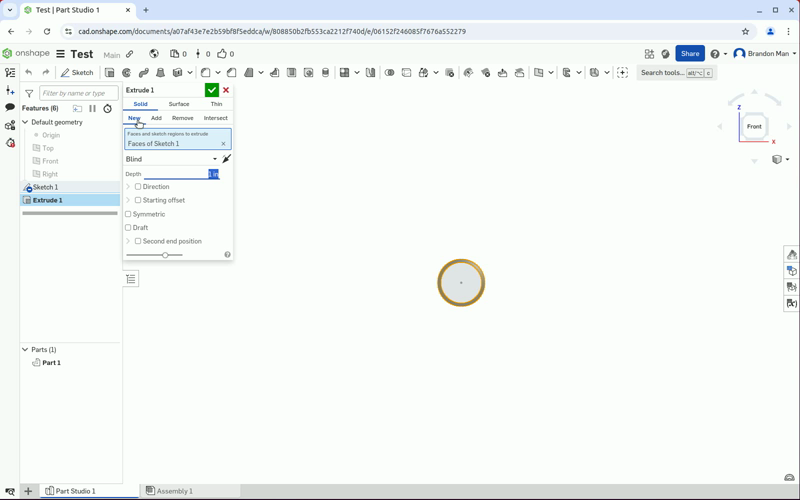
text(23.108)
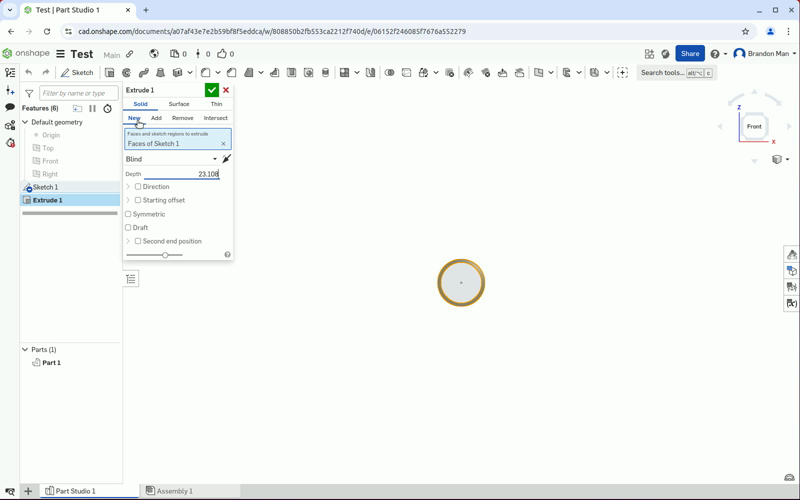
key(enter)
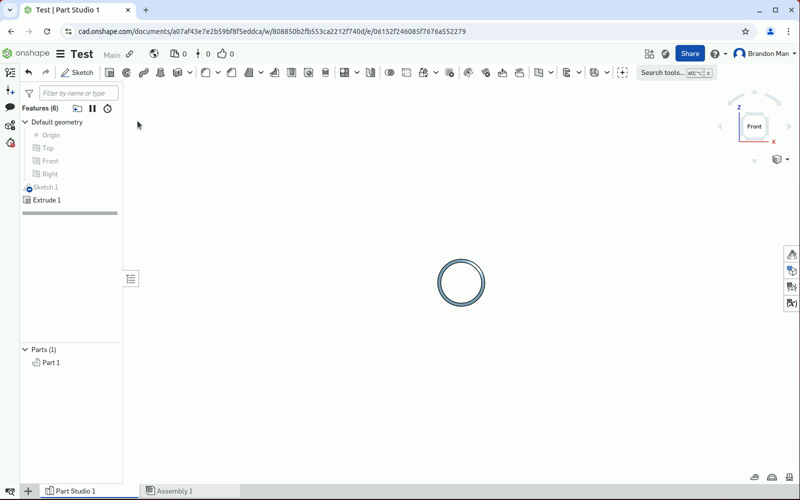
key(shift+h)
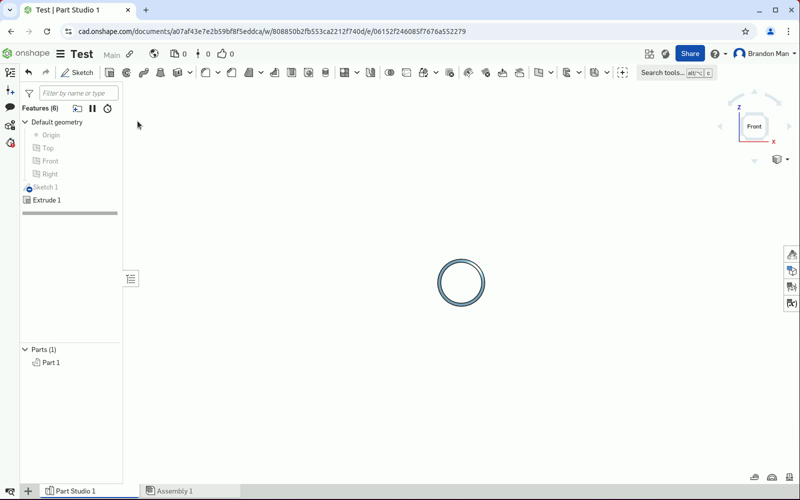
key(shift+h)
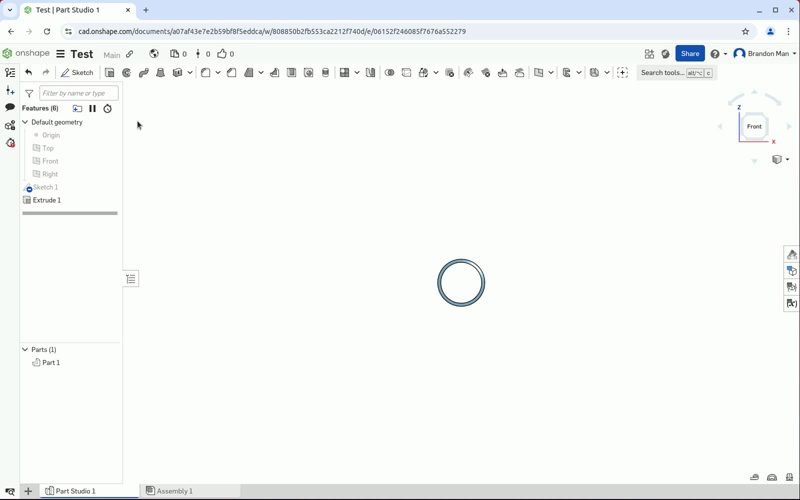
mouse_move(73, 189)
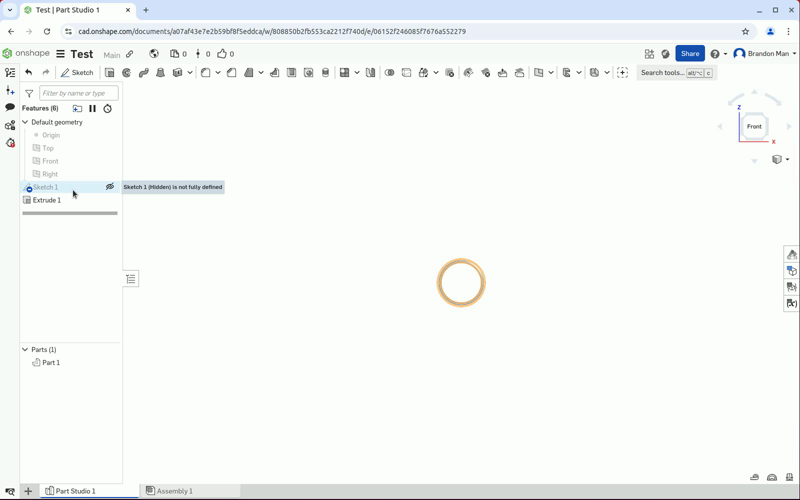
click(73, 189)
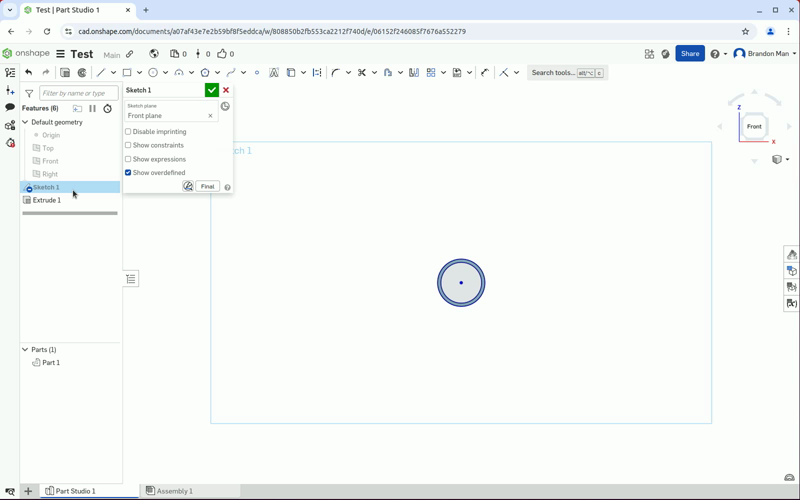
mouse_move(229, 92)
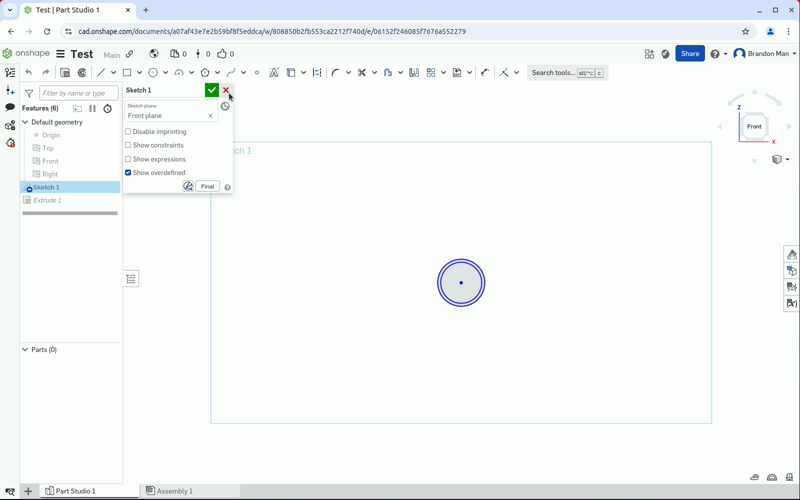
click(229, 92)
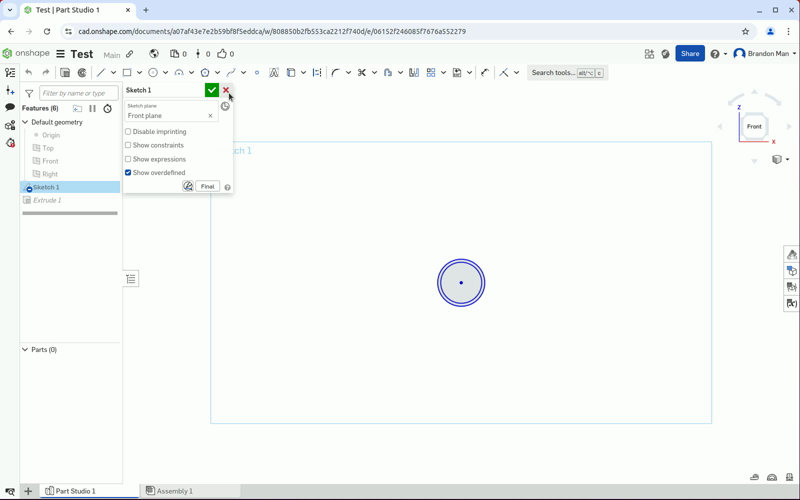
key(shift+s)
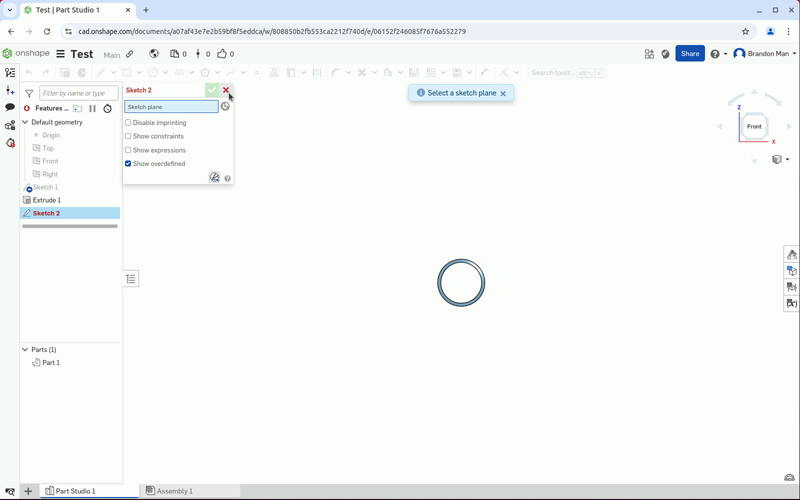
mouse_move(73, 163)
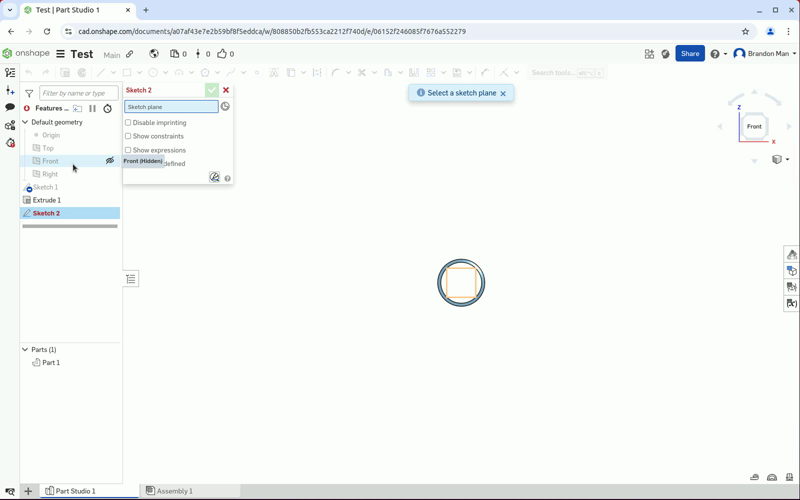
click(73, 163)
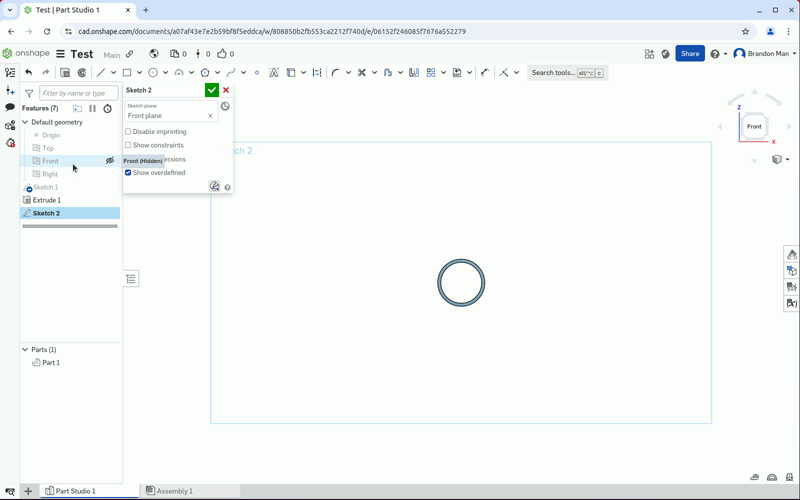
mouse_move(73, 352)
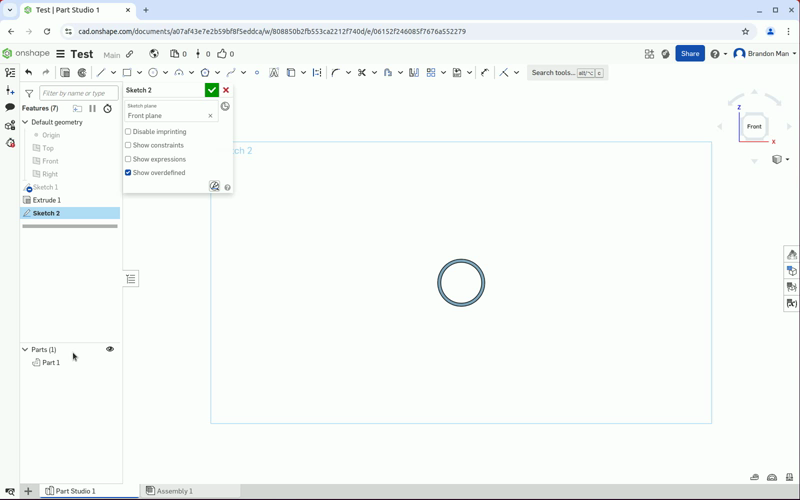
key(y)
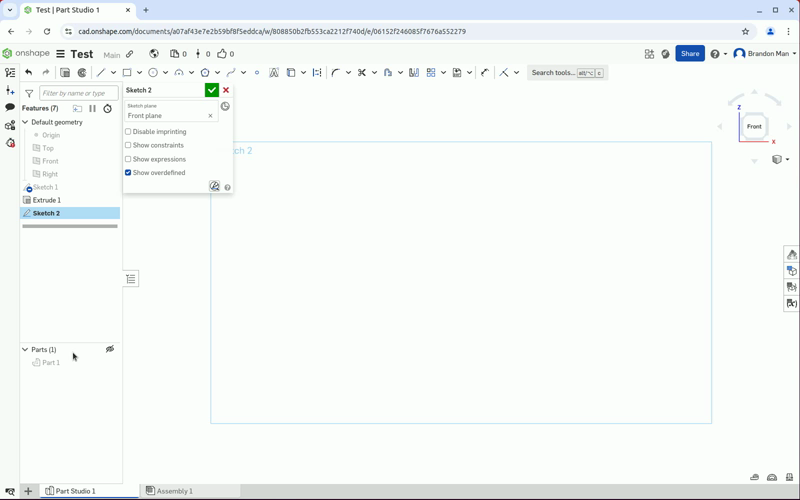
key(c)
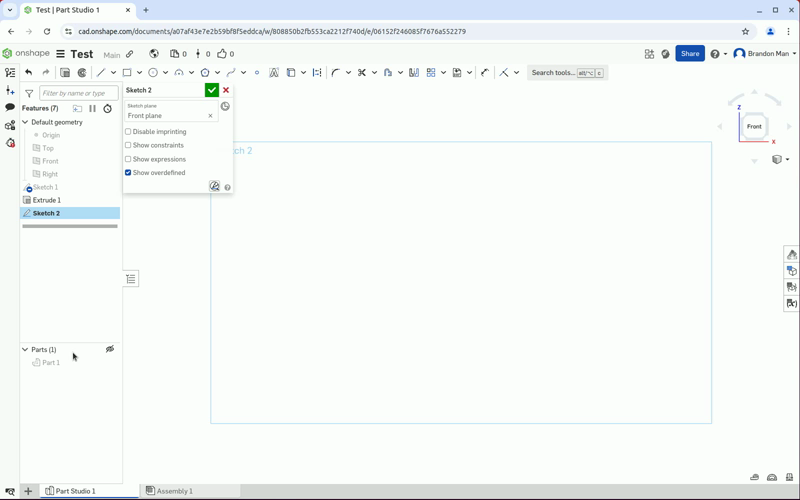
key_down(shift)
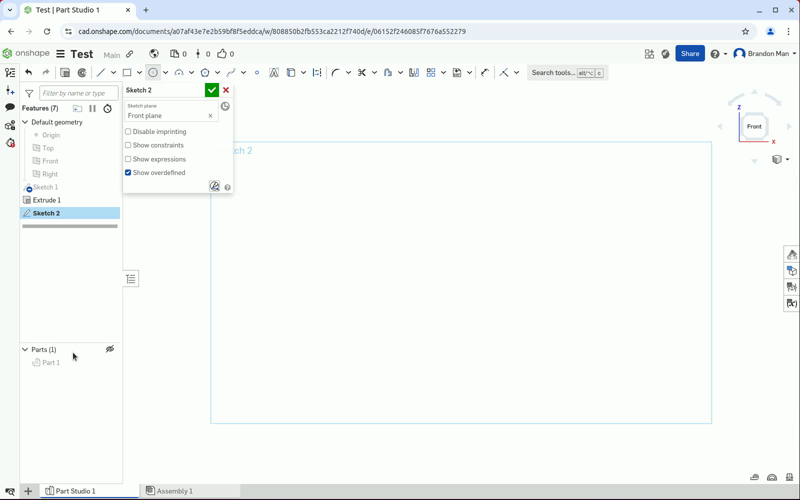
mouse_move(461, 282)
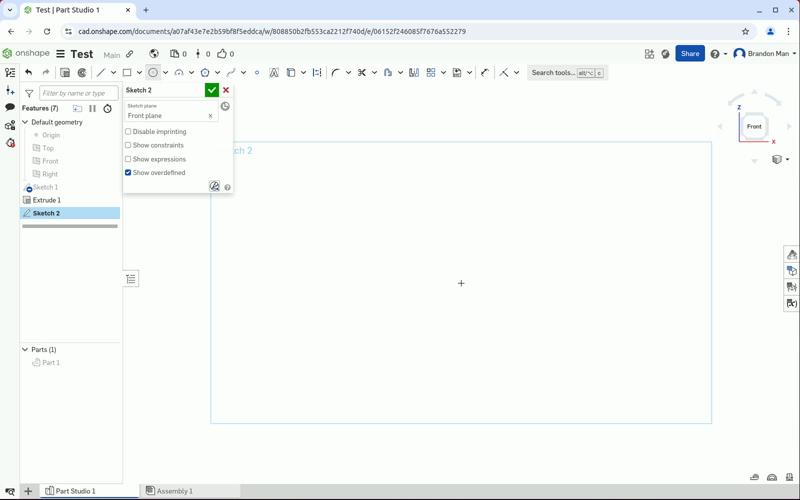
click(461, 282)
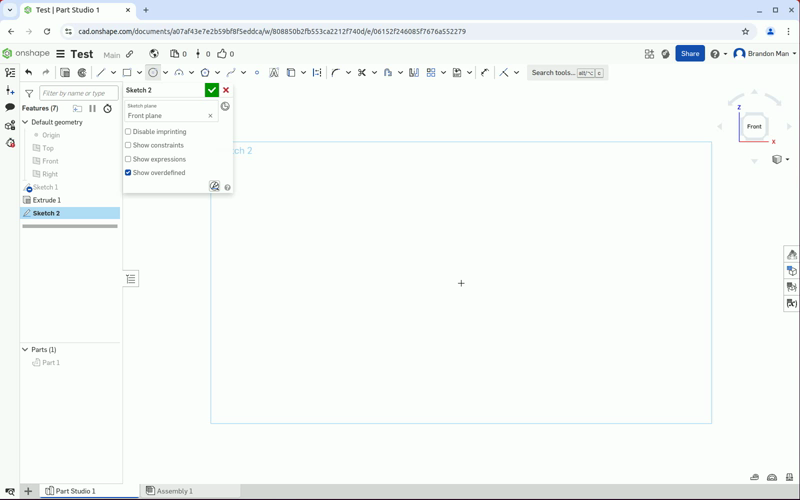
key_up(shift)
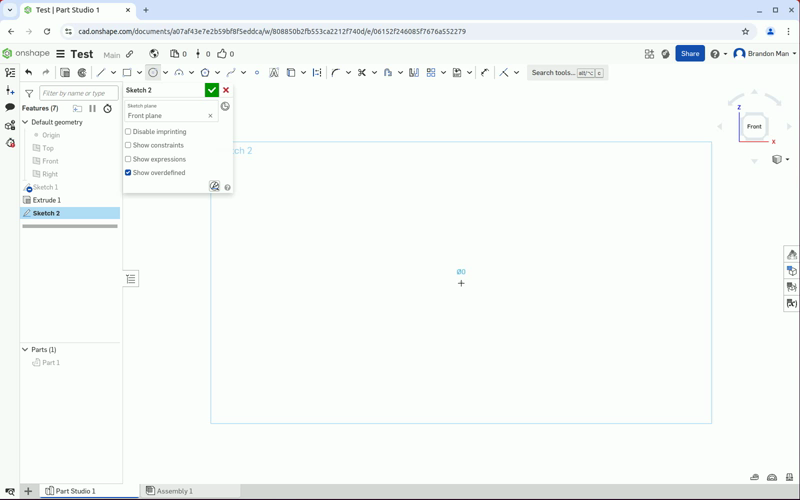
mouse_move(481, 282)
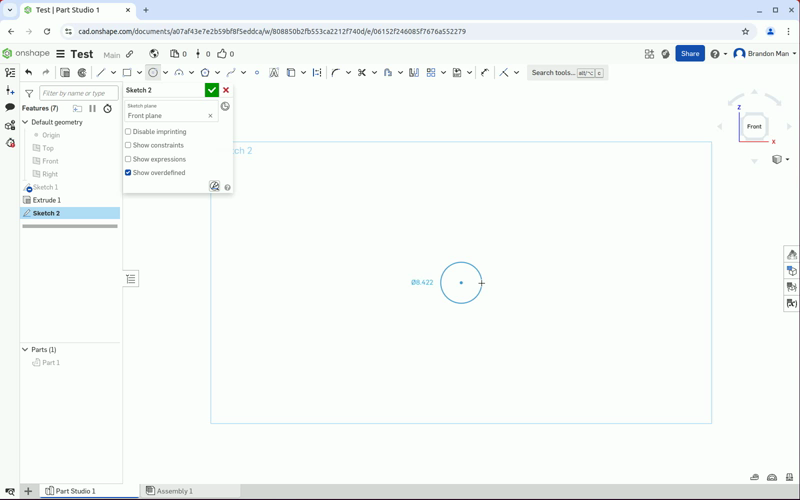
click(481, 282)
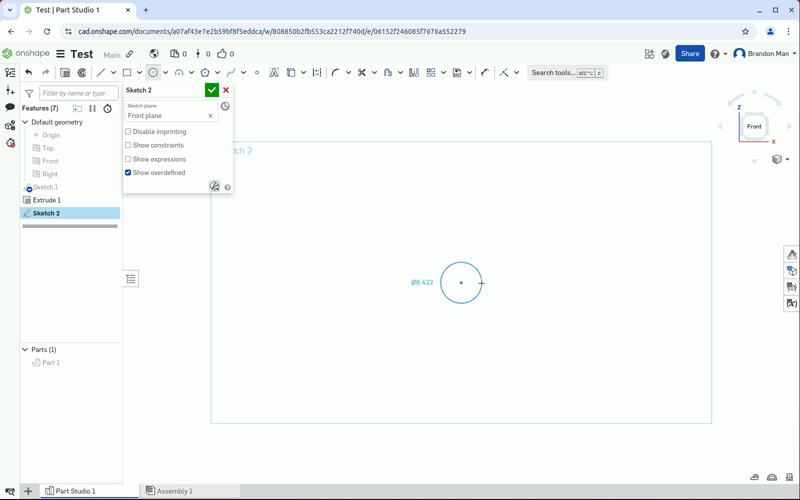
key(esc)
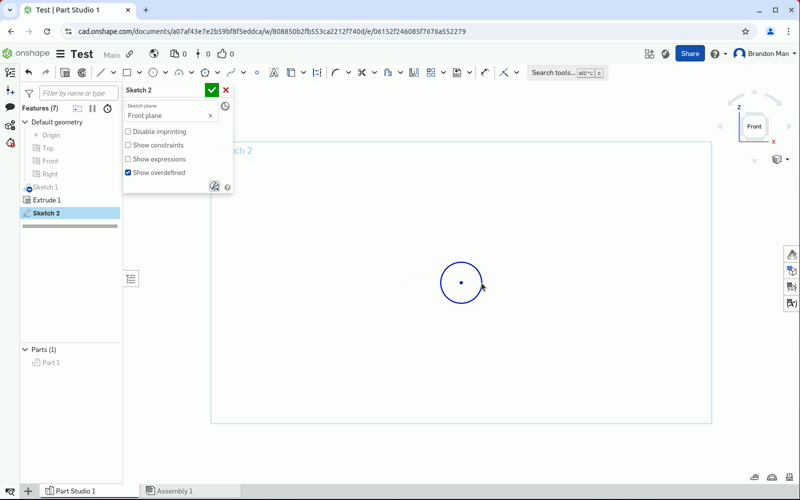
key(c)
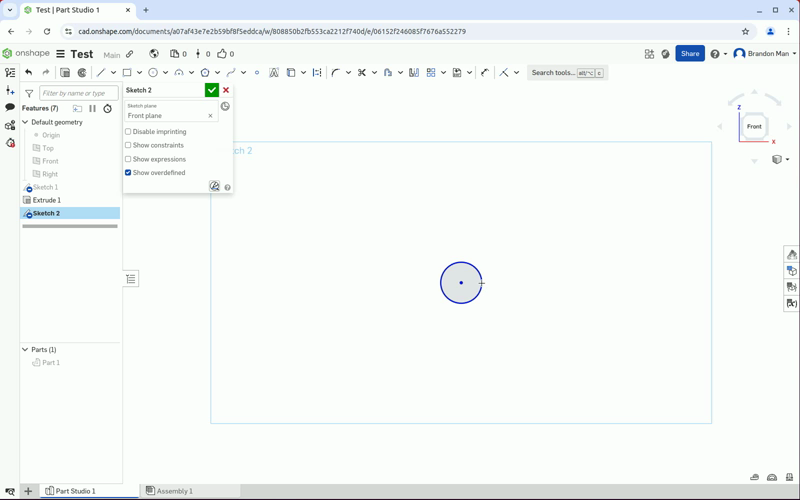
key_down(shift)
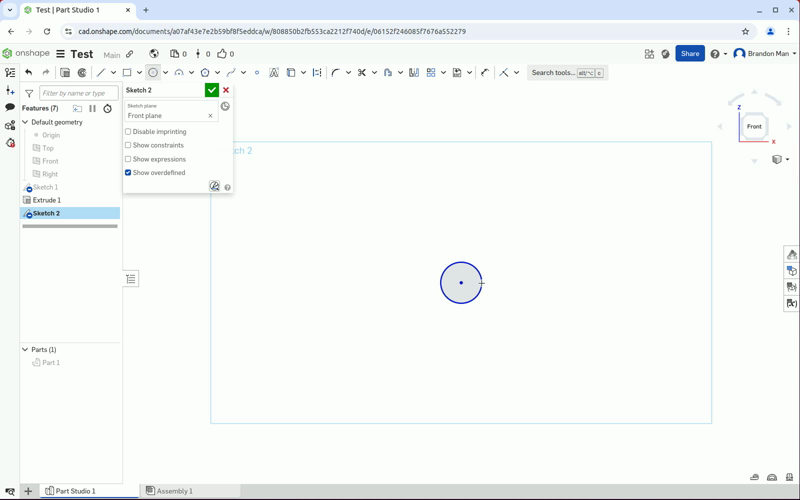
mouse_move(461, 282)
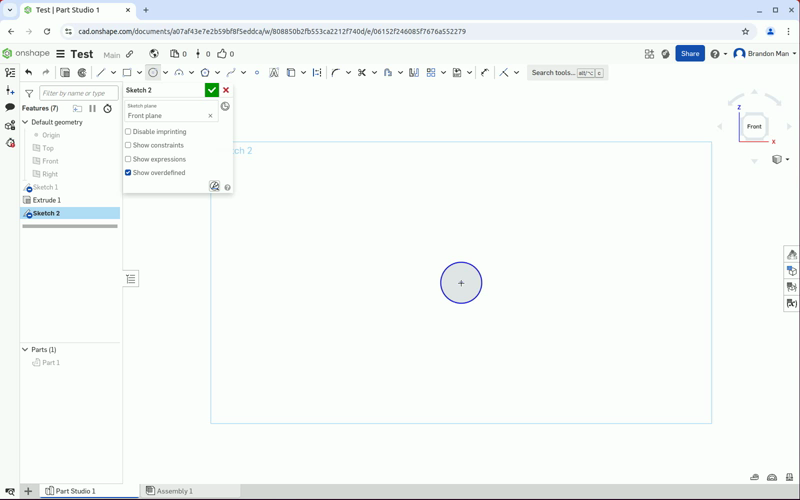
click(461, 282)
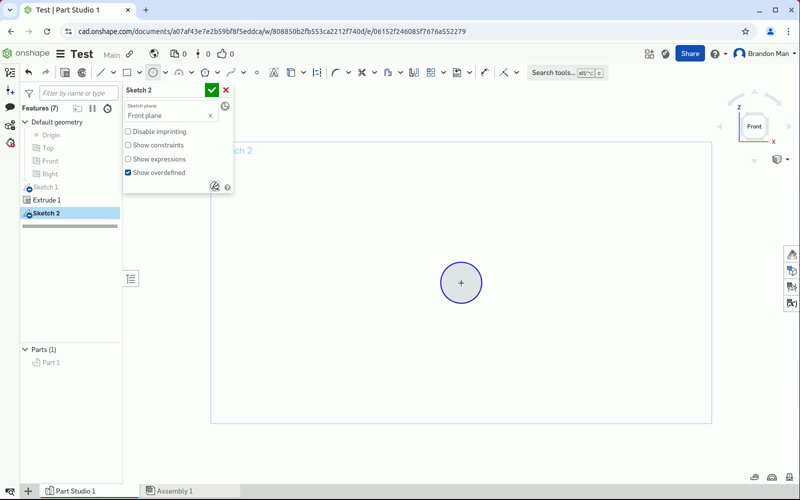
key_up(shift)
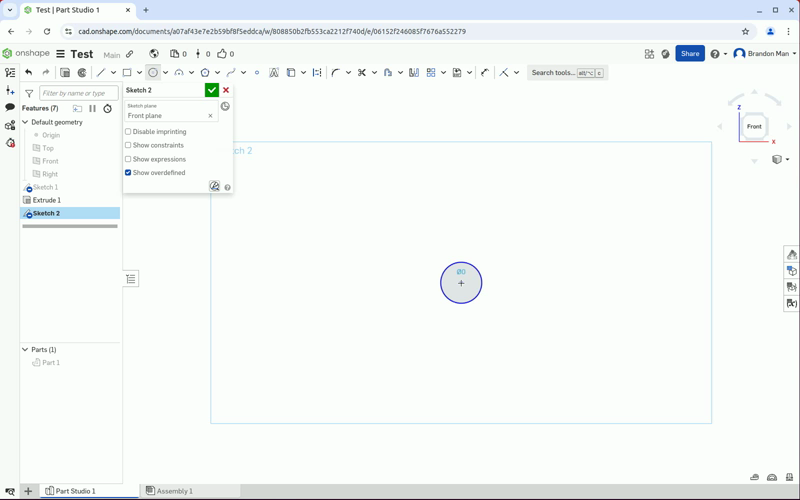
mouse_move(466, 282)
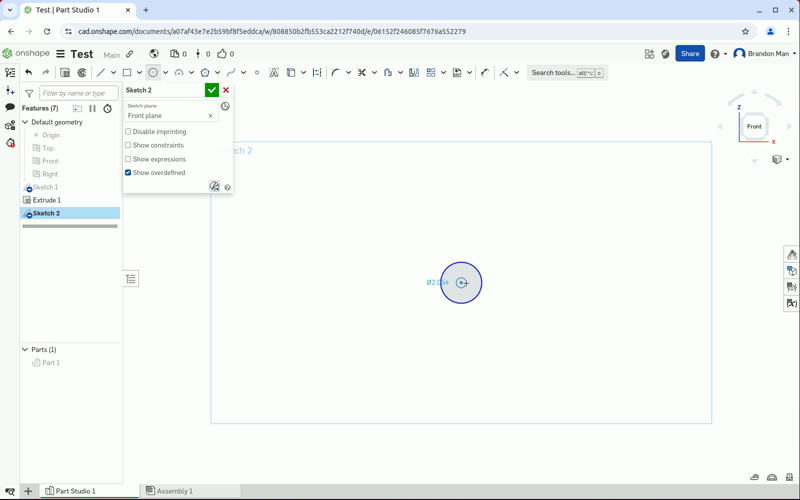
click(466, 282)
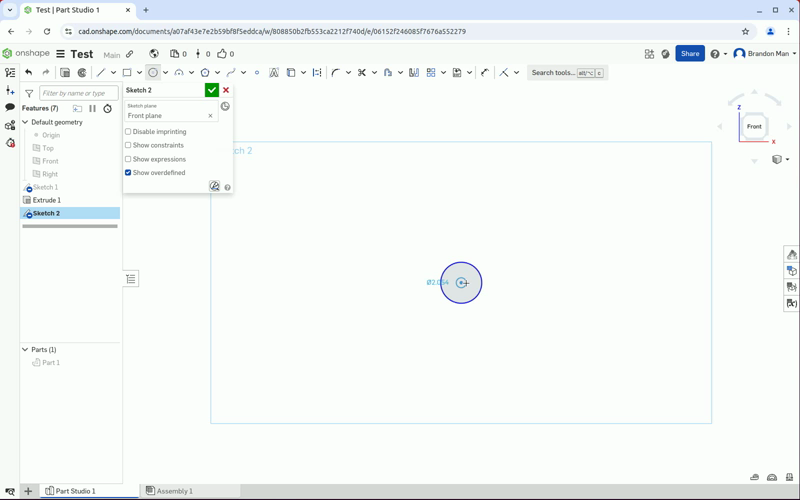
key(esc)
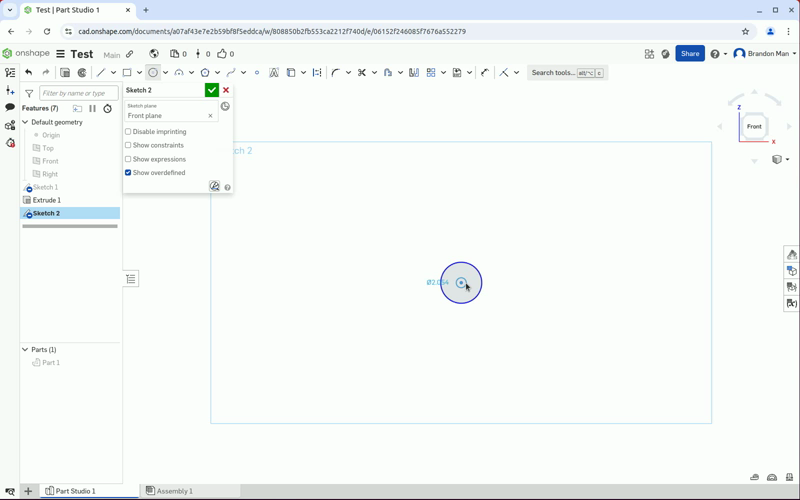
key(c)
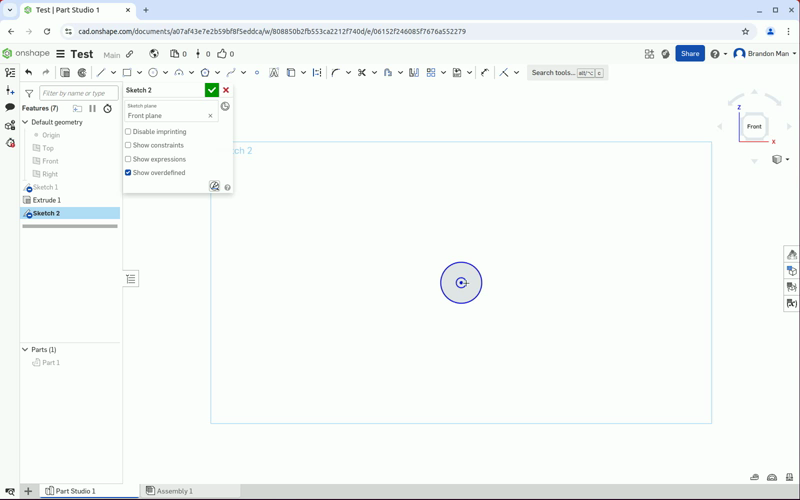
key_down(shift)
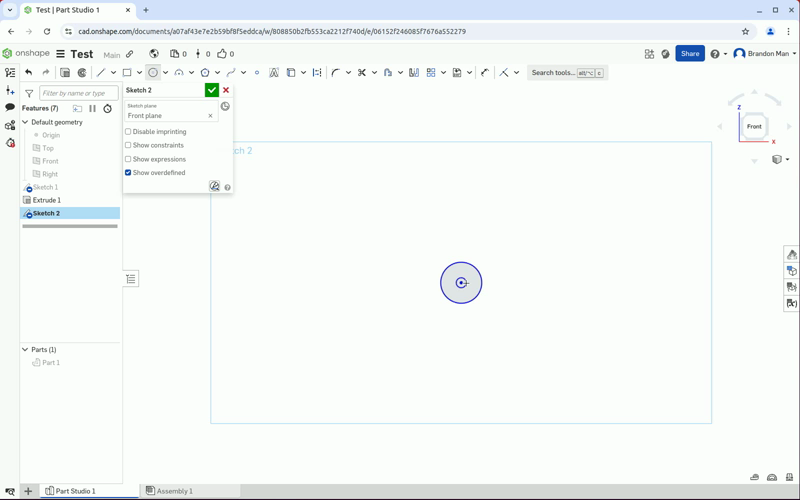
mouse_move(471, 276)
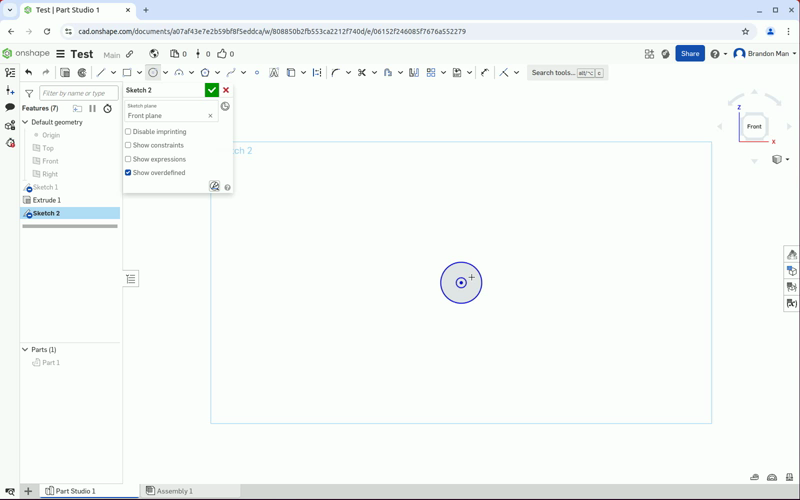
click(471, 276)
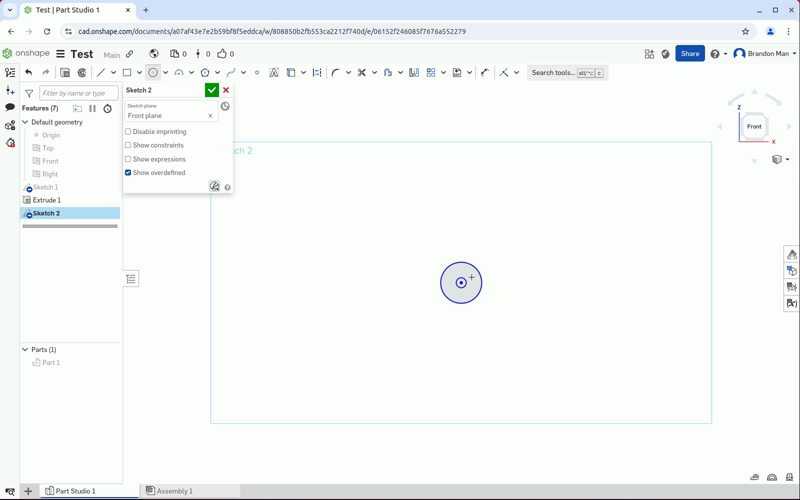
key_up(shift)
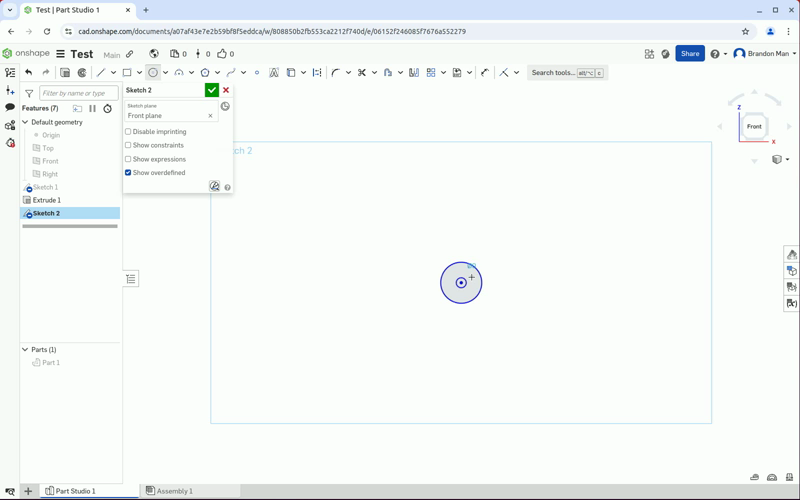
mouse_move(476, 276)
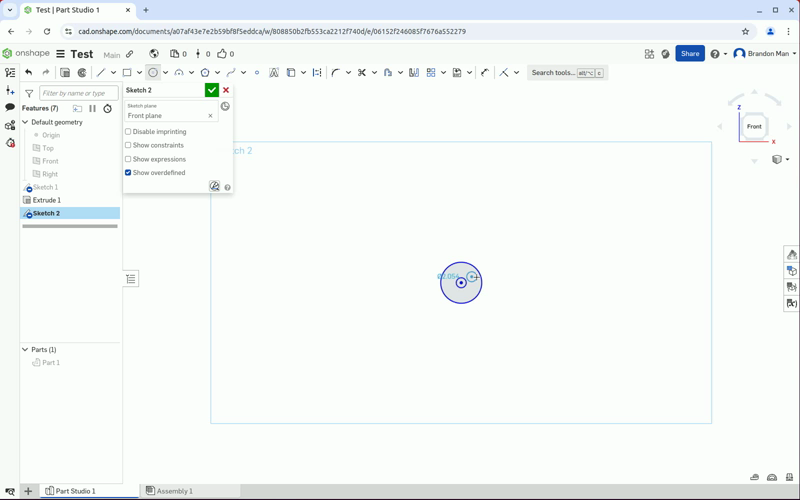
click(476, 276)
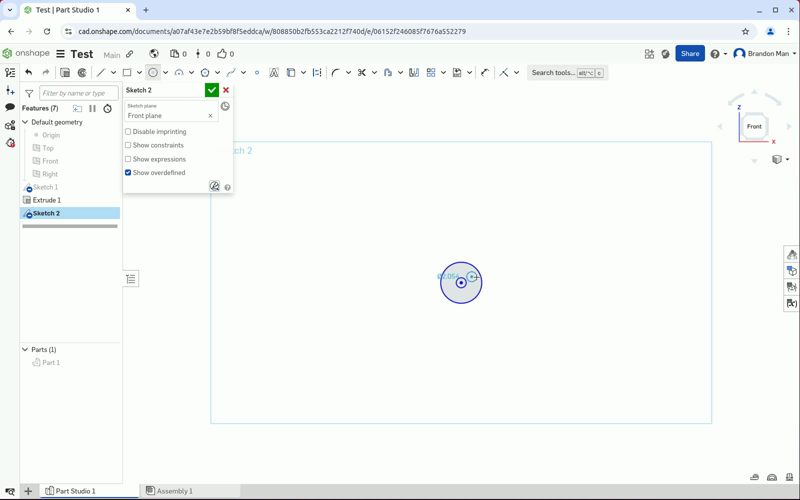
key(esc)
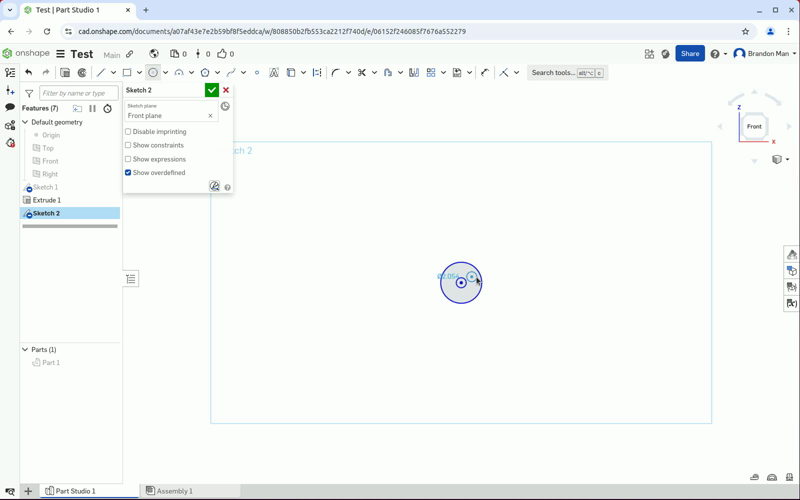
mouse_move(454, 294)
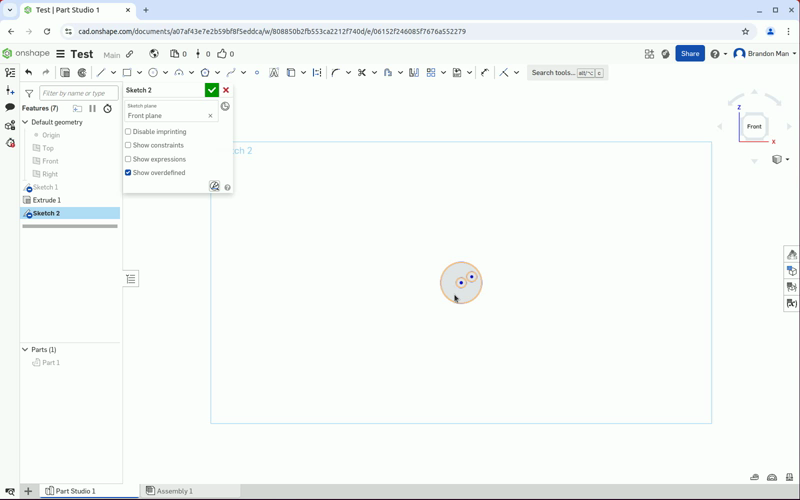
scroll(6)
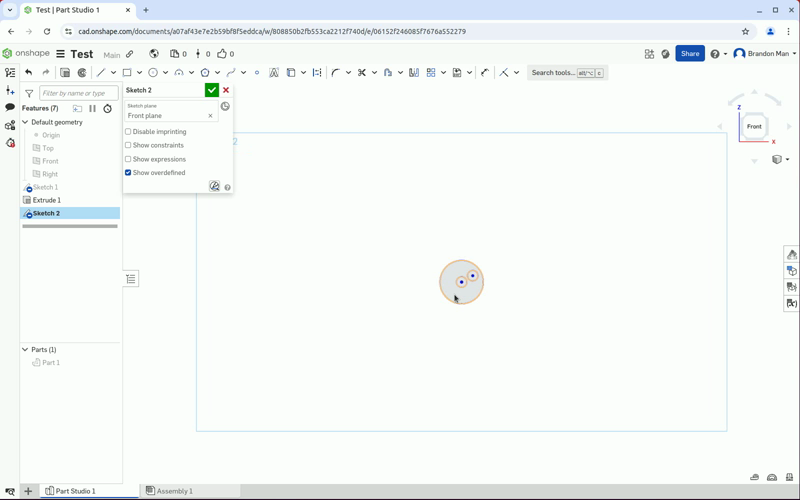
scroll(6)
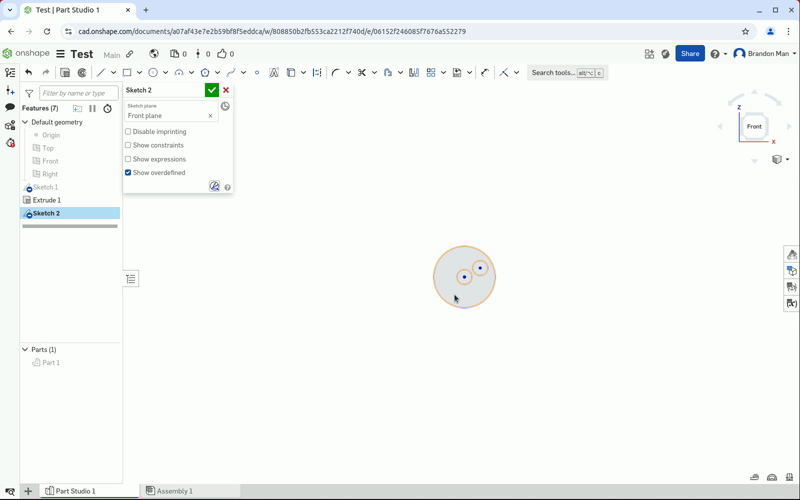
scroll(6)
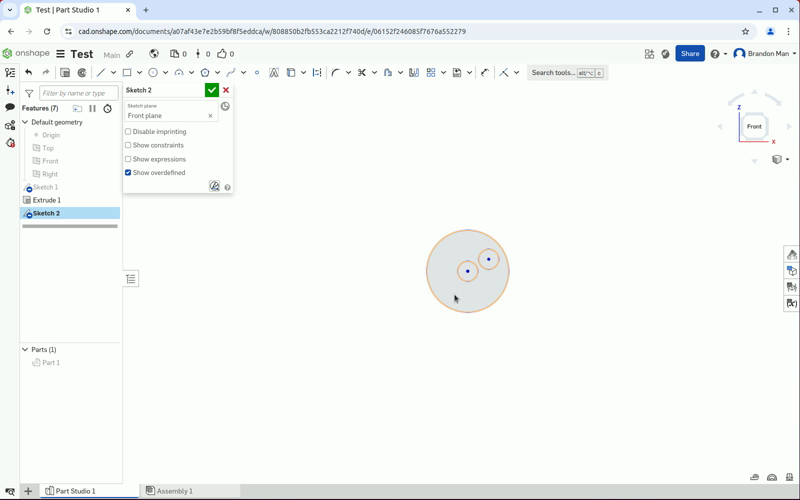
scroll(6)
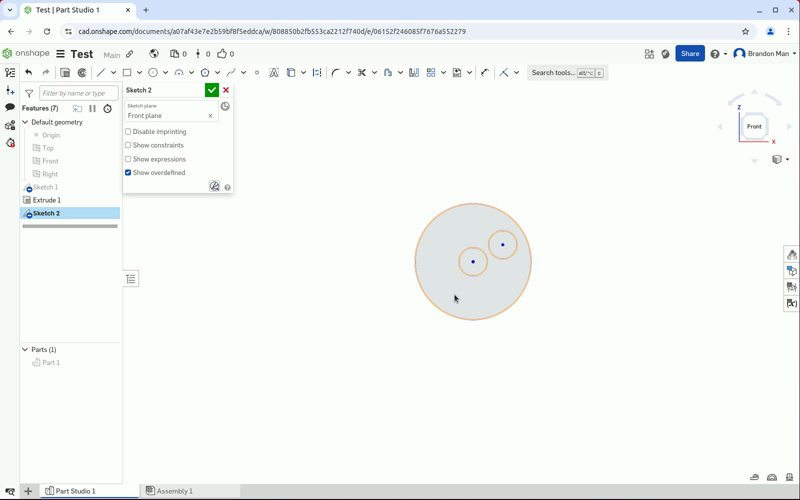
scroll(6)
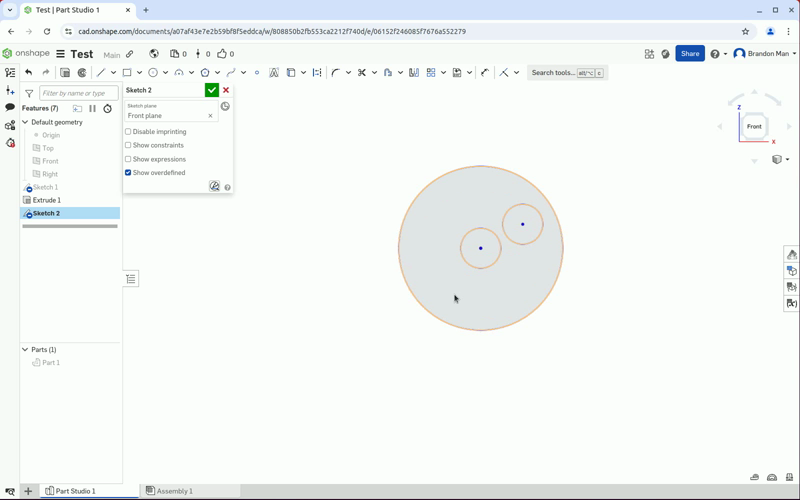
scroll(6)
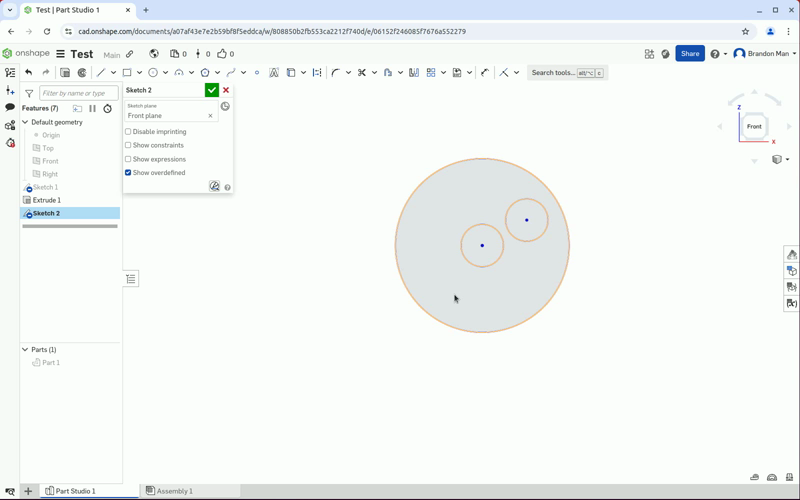
scroll(6)
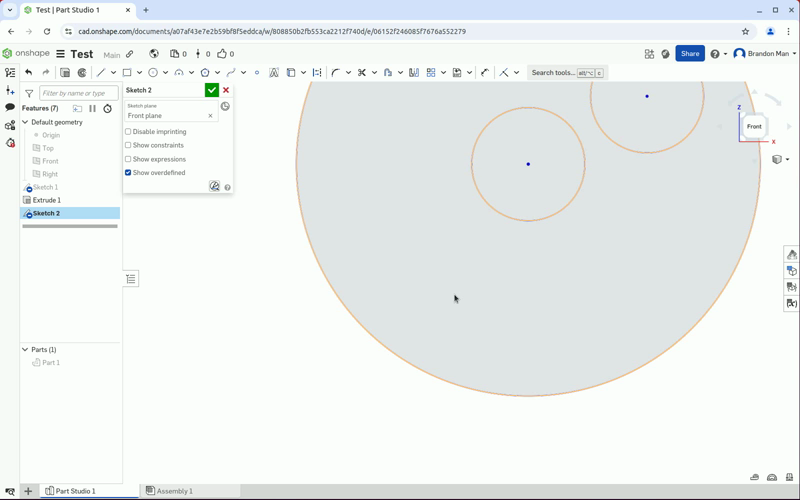
click(454, 294)
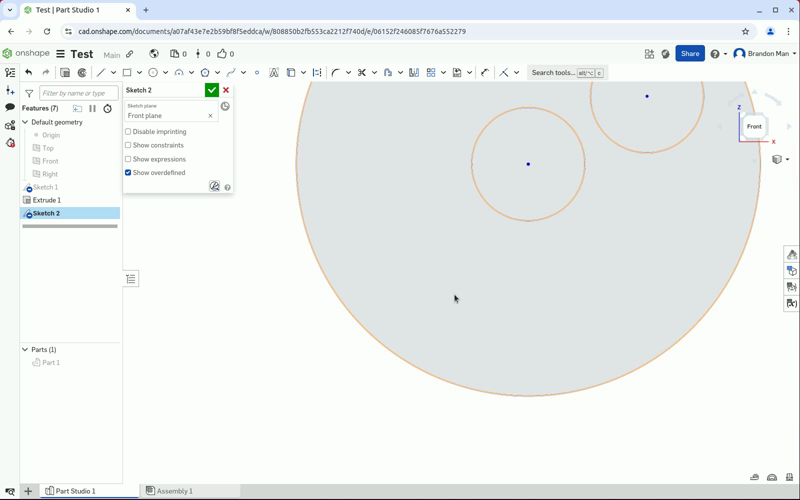
scroll(-6)
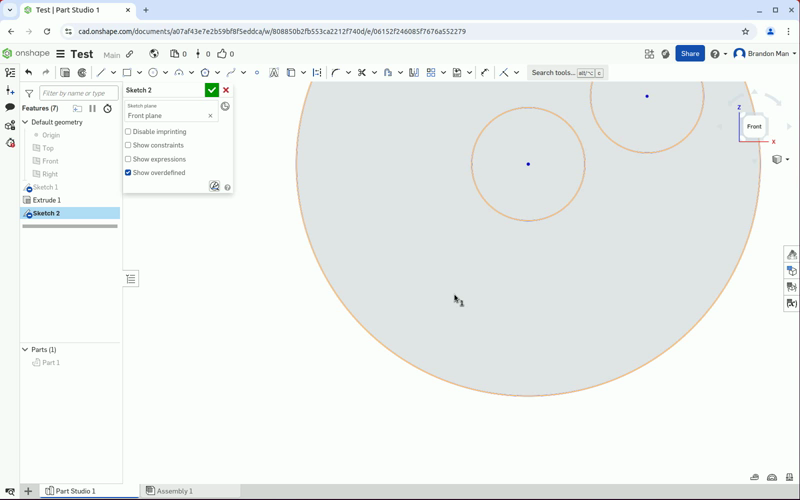
scroll(-6)
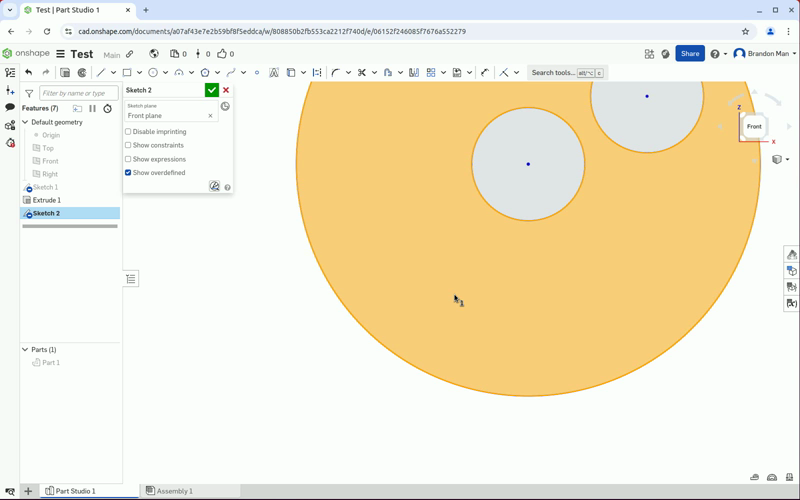
scroll(-6)
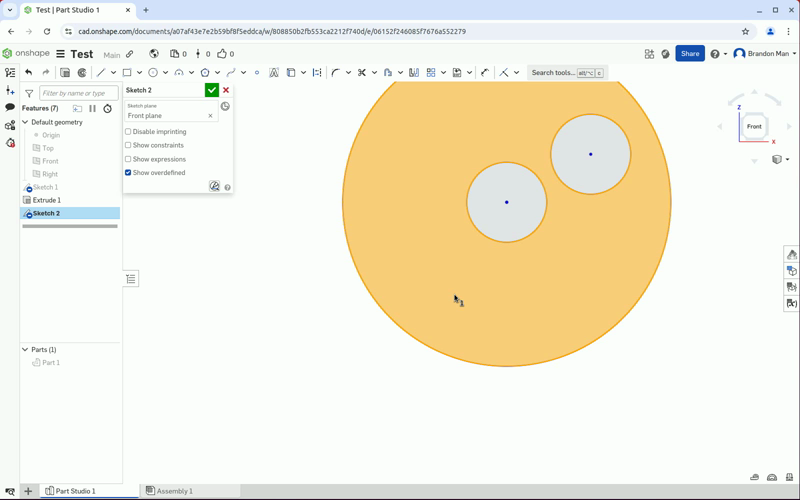
scroll(-6)
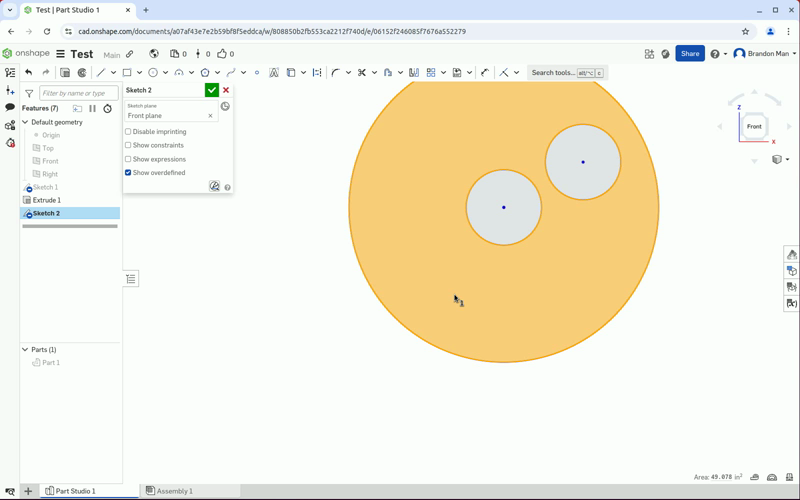
scroll(-6)
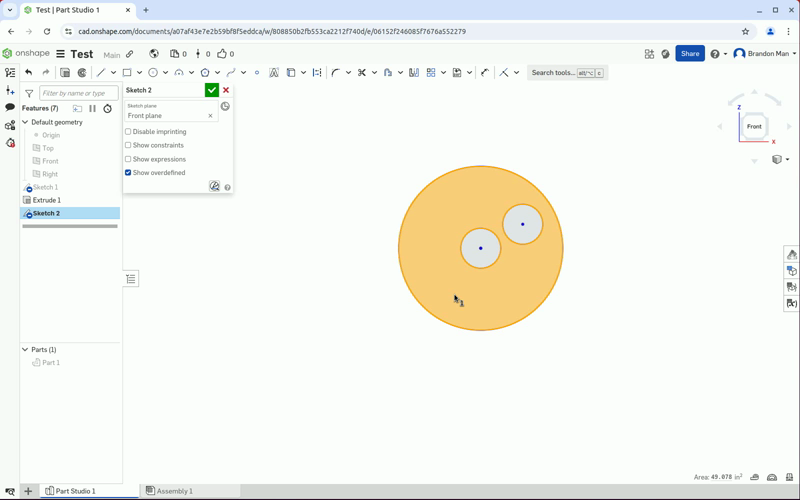
scroll(-6)
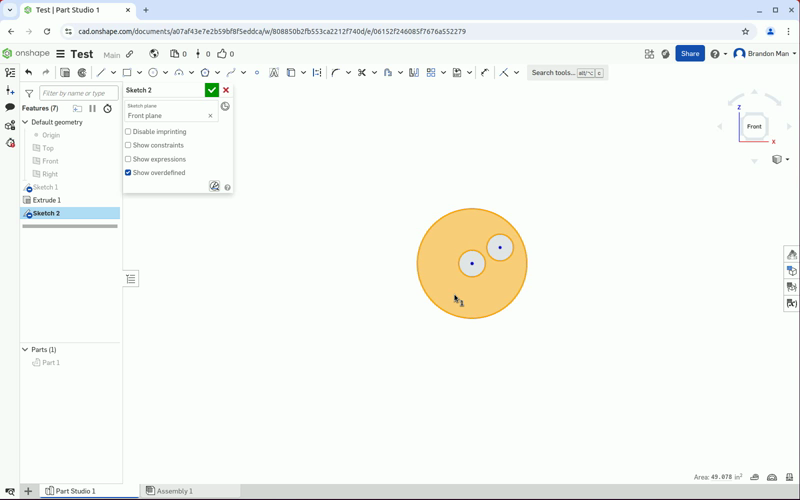
scroll(-6)
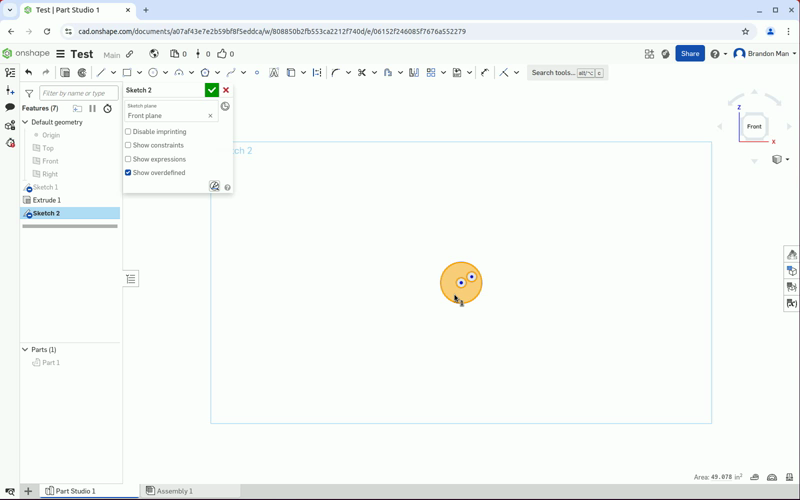
mouse_move(73, 352)
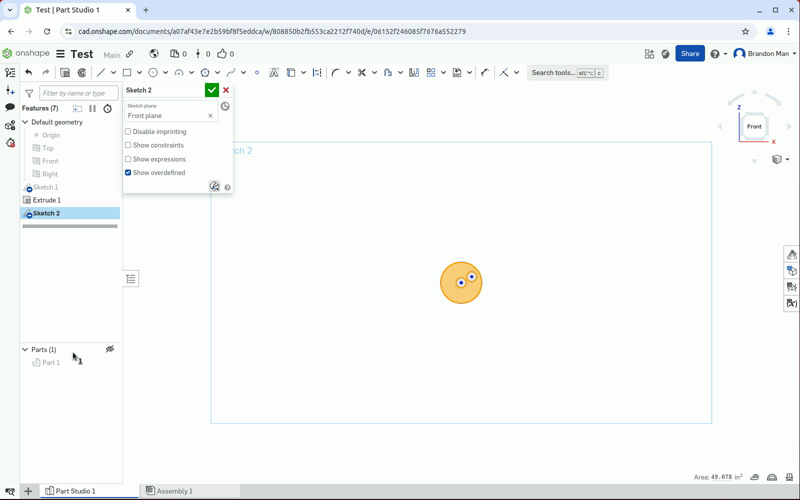
key(shift+y)
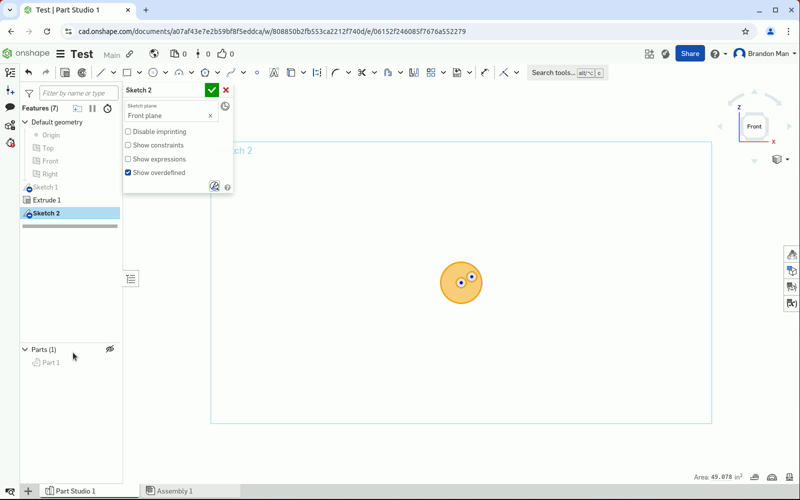
key(shift+e)
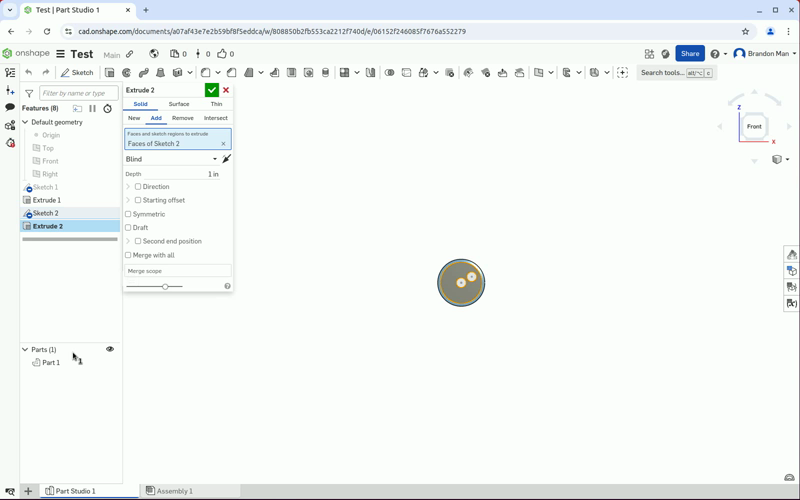
mouse_move(143, 106)
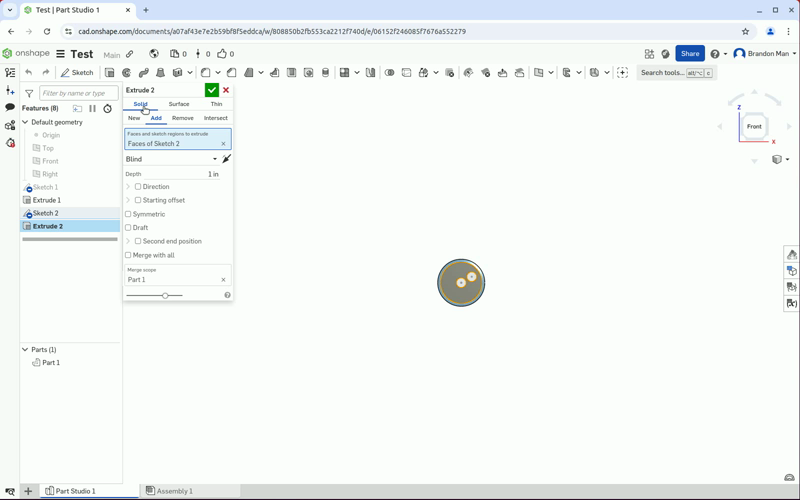
click(143, 106)
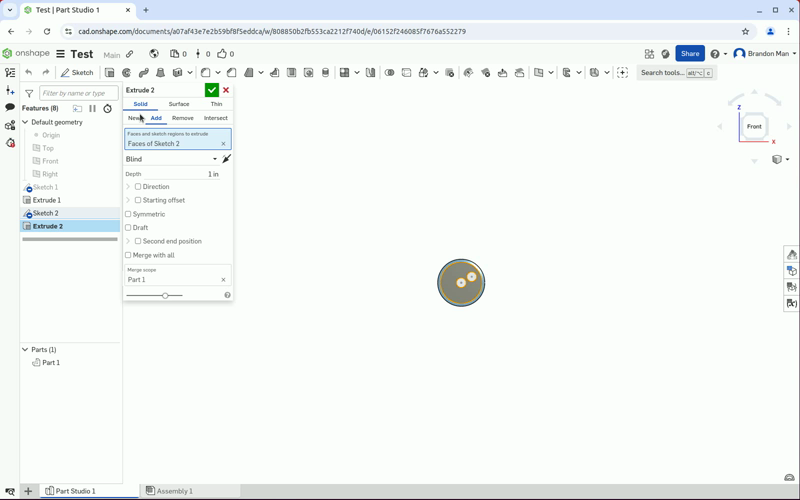
mouse_move(137, 120)
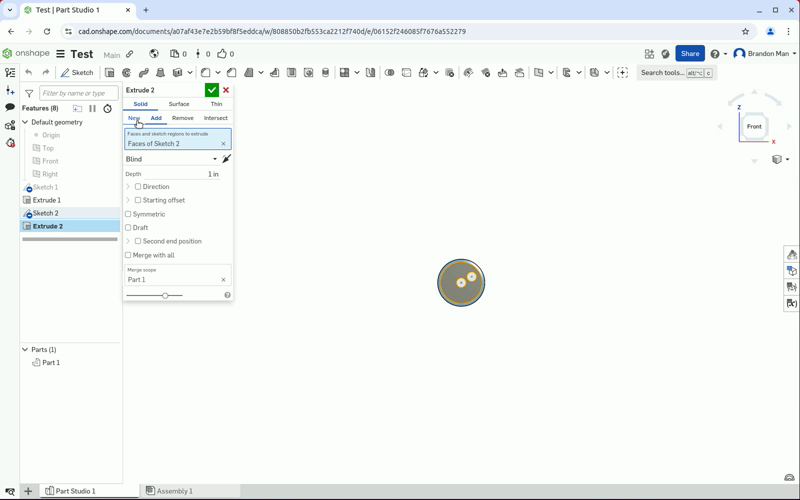
click(137, 120)
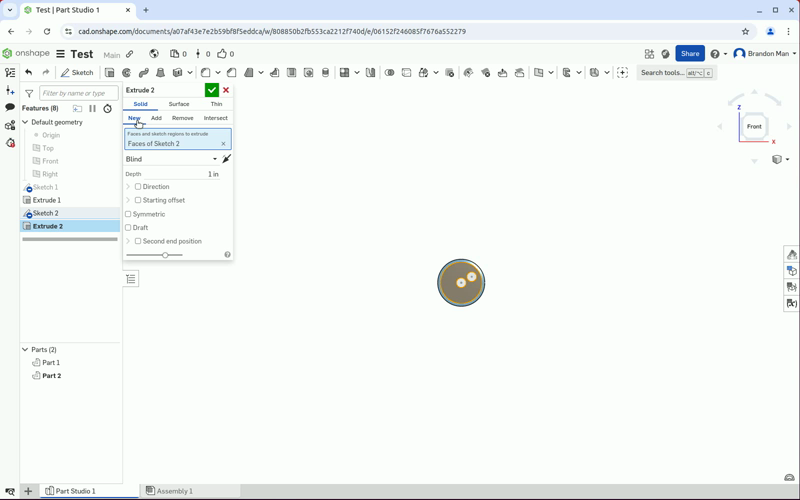
key(tab, 4)
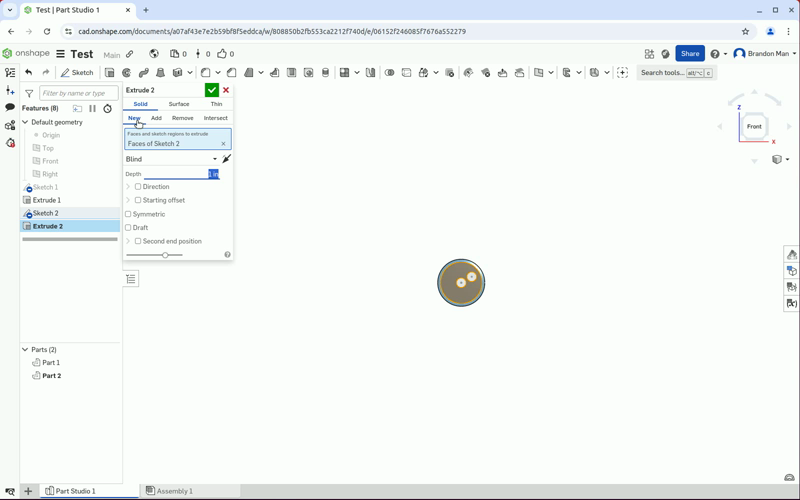
text(0.722)
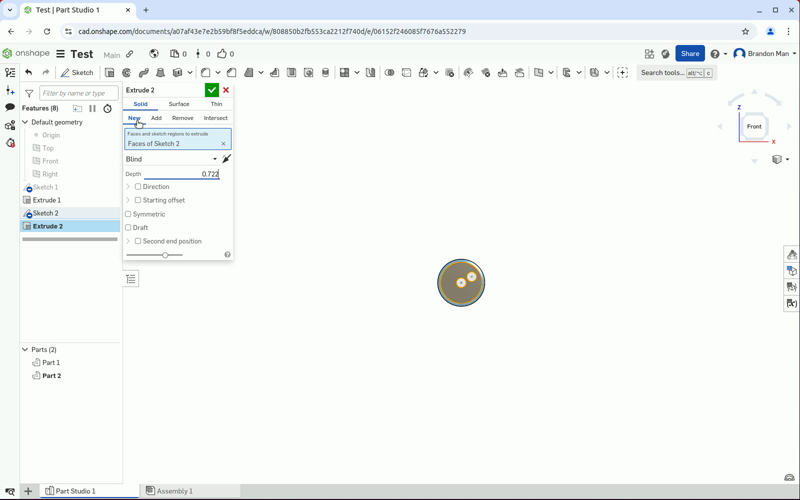
key(enter)
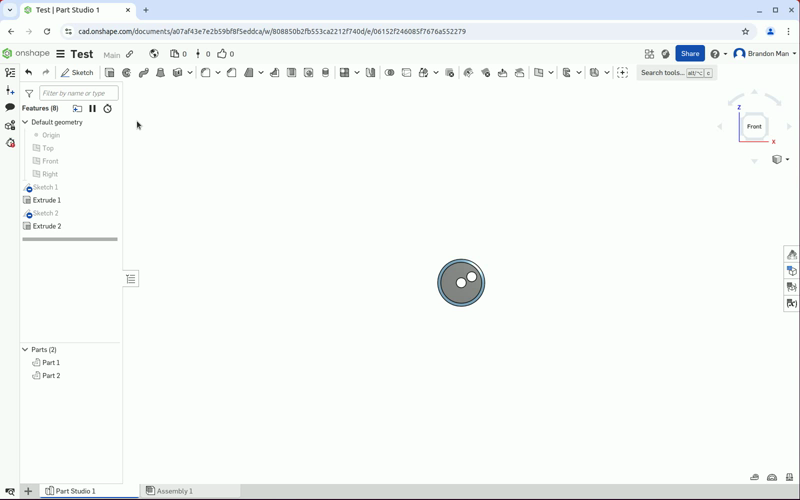
key(shift+h)
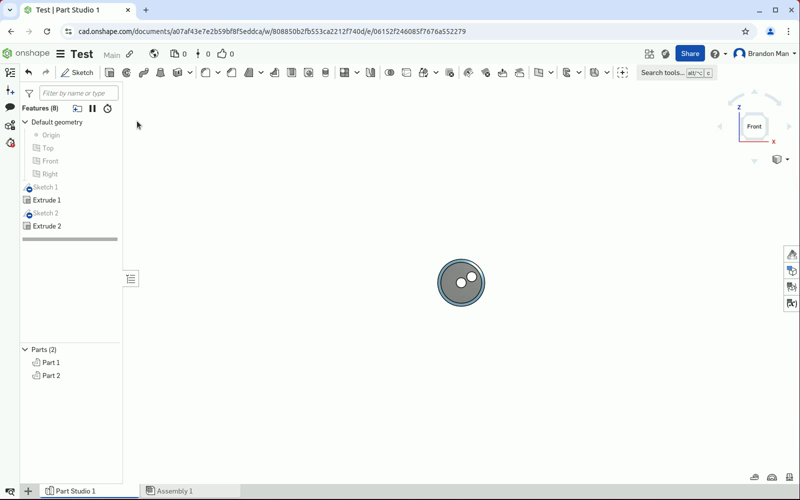
key(shift+h)
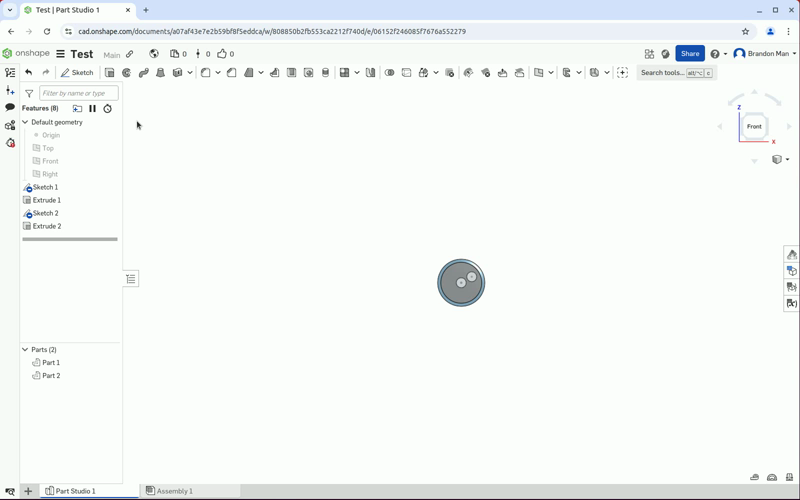
key(shift+7)
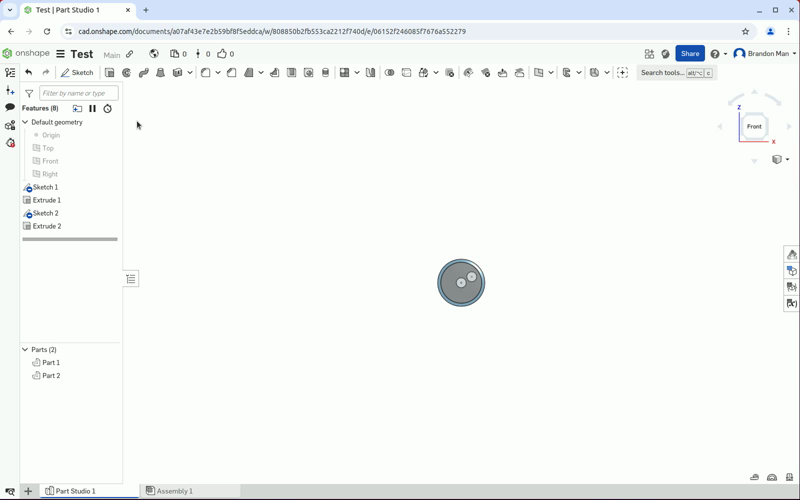
key(left, 2)
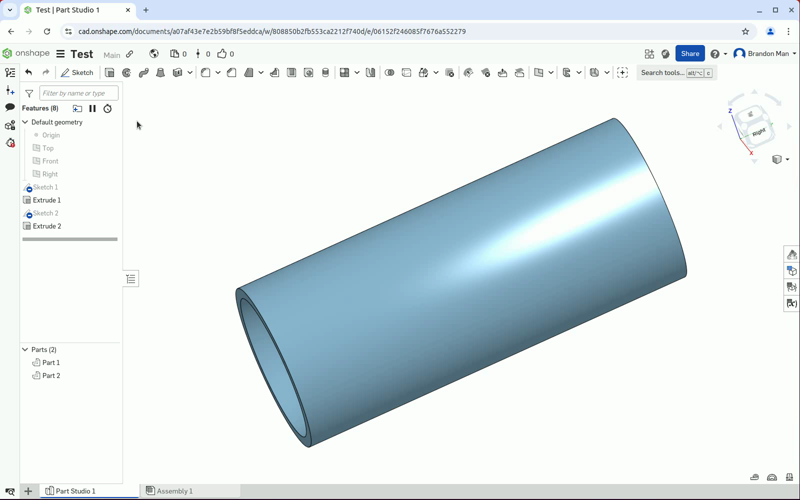
key(down, 2)
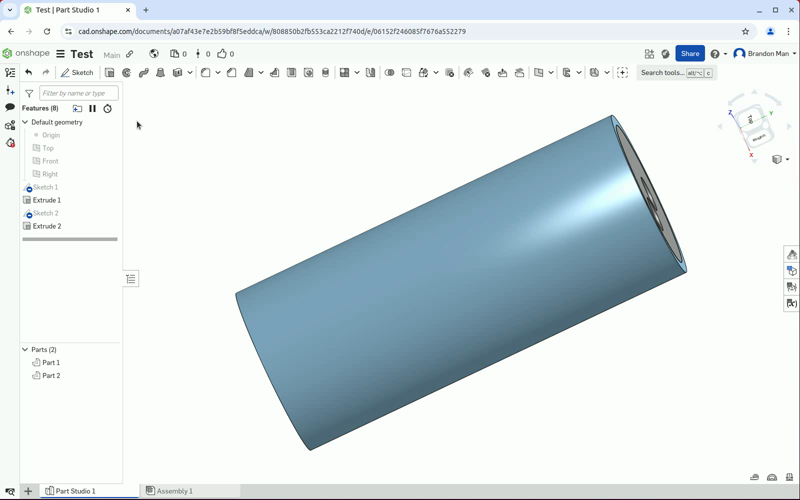
key(up, 2)
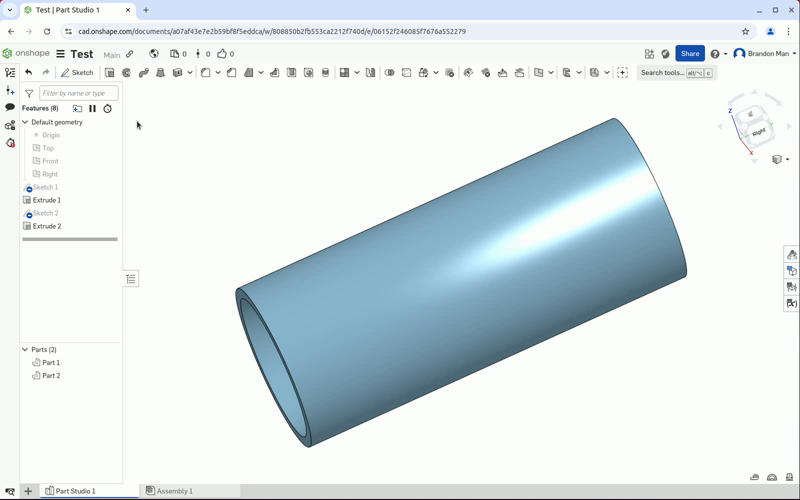
key(right, 2)
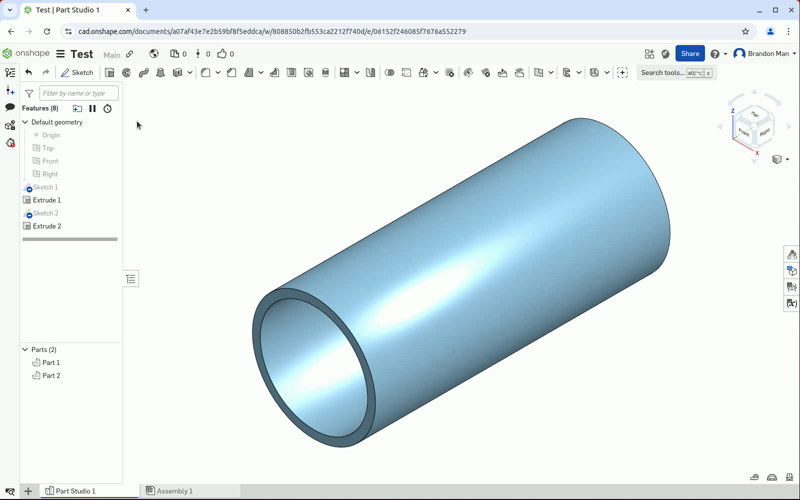
mouse_move(73, 189)
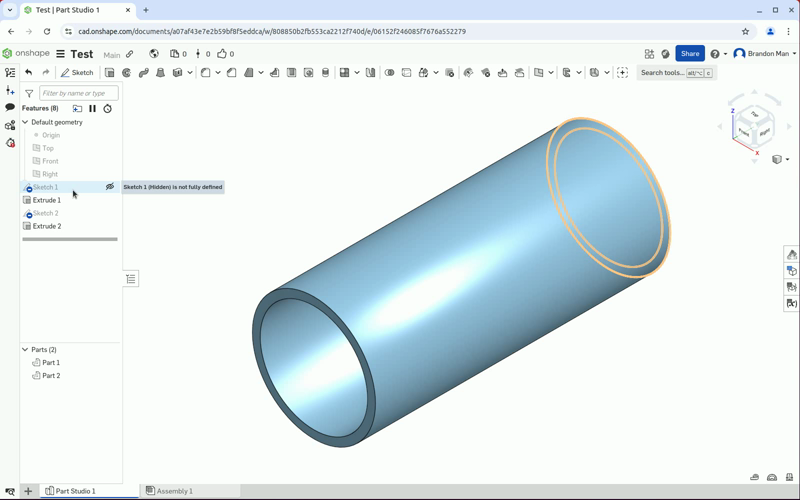
click(73, 189)